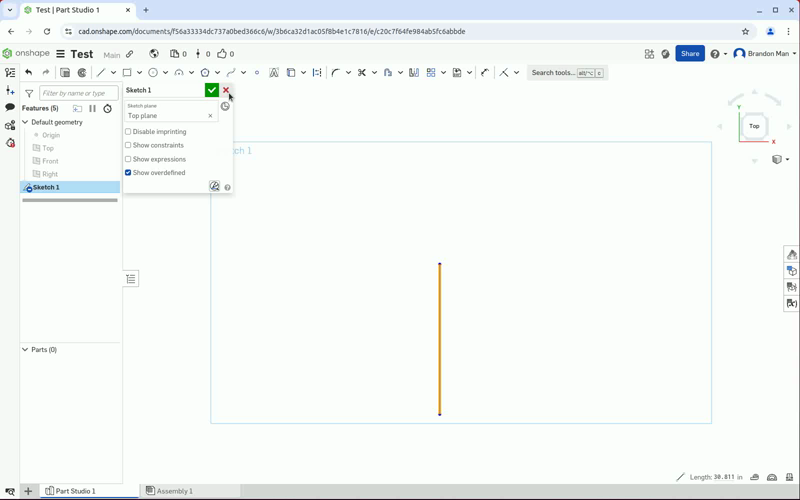
key(shift+h)
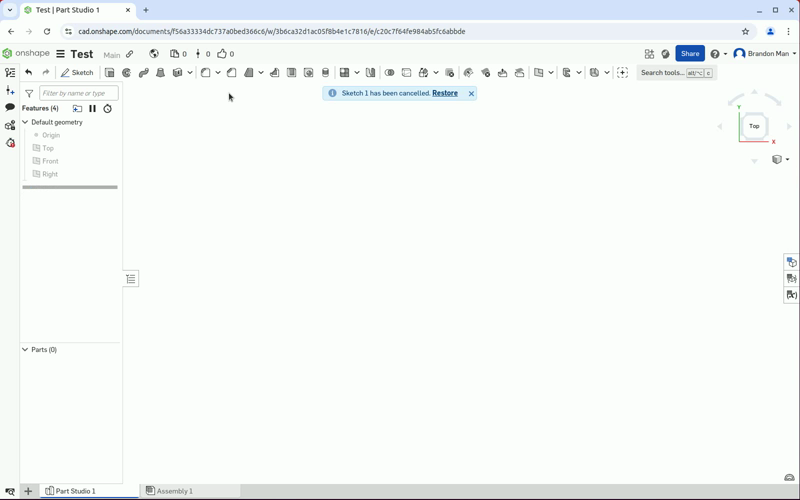
mouse_move(73, 352)
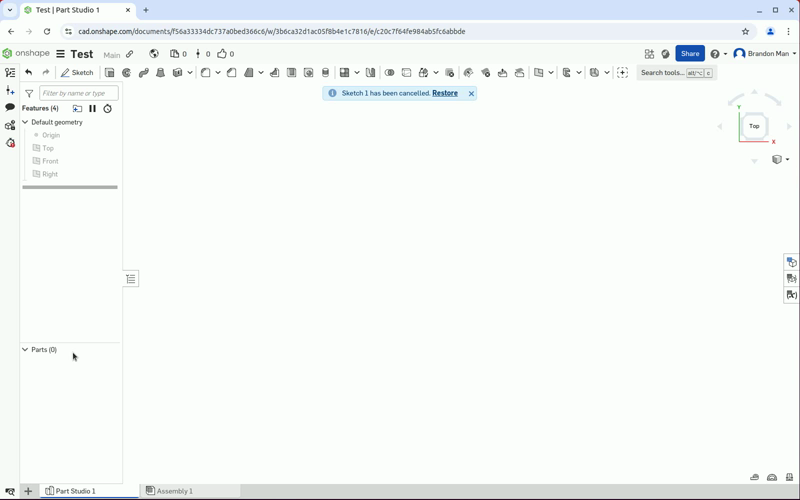
key(y)
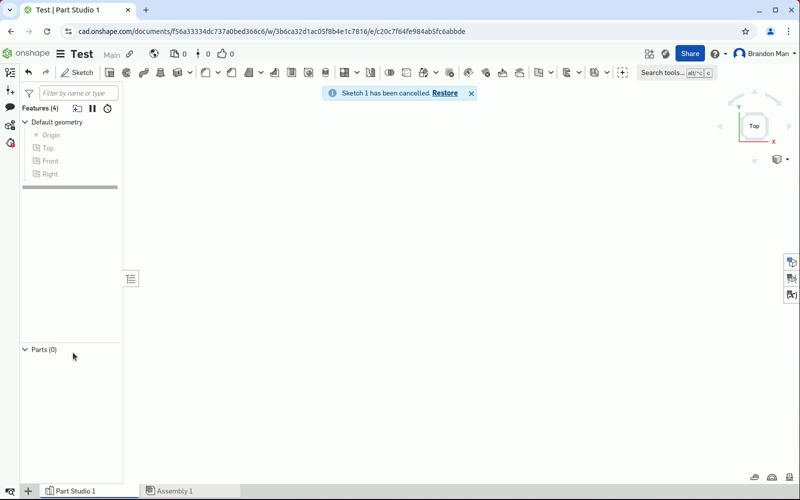
key(shift+p)
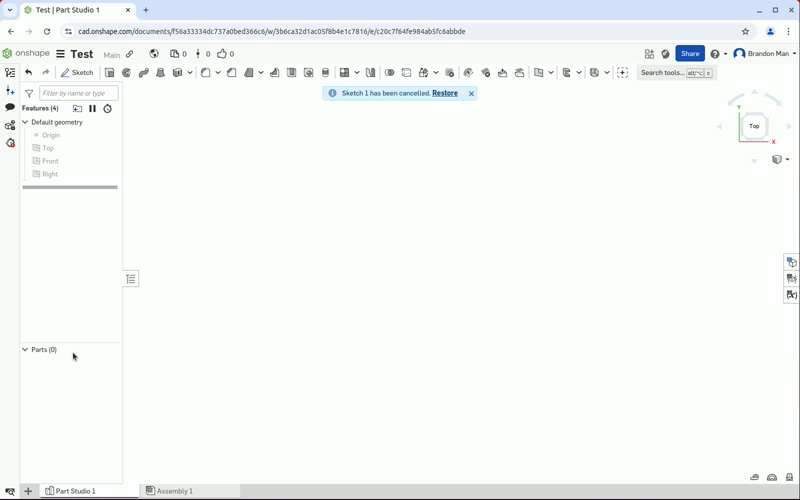
key(space)
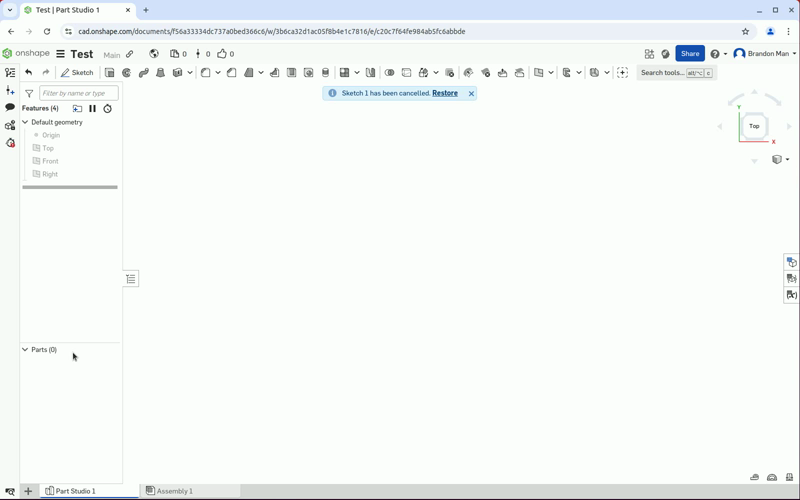
key_down(shift)
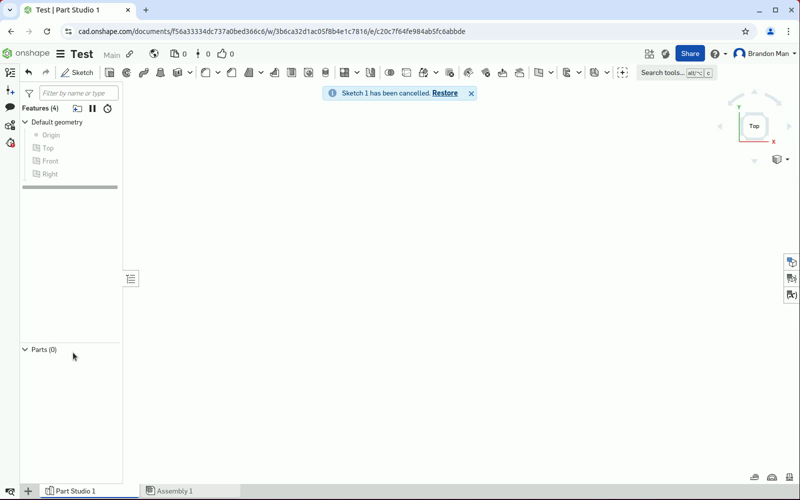
key(up)
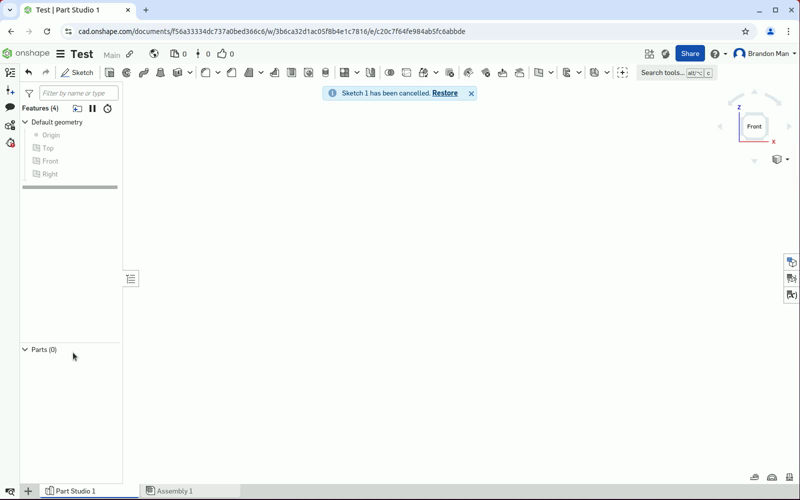
key_up(shift)
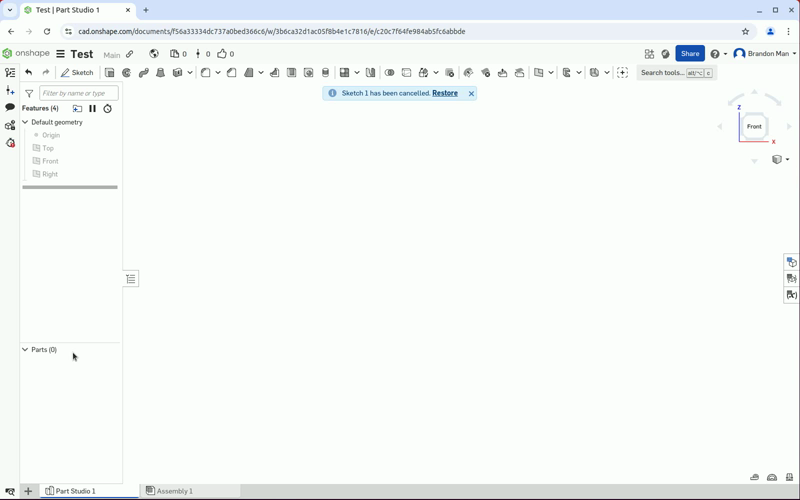
mouse_move(73, 352)
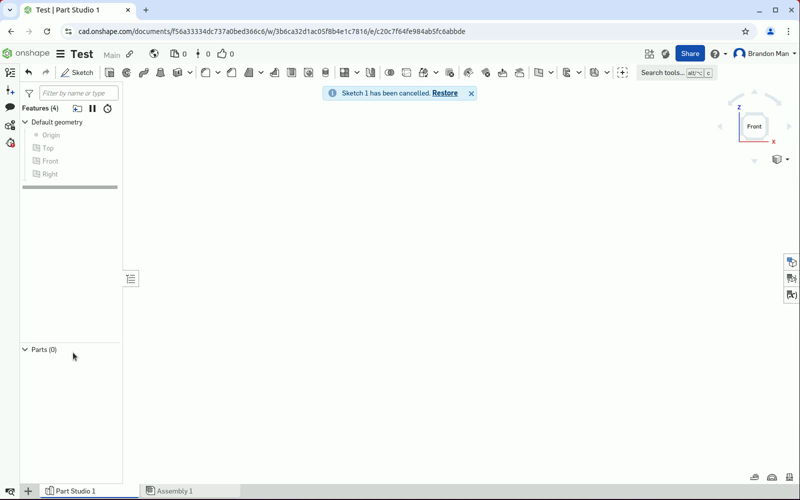
key(shift+y)
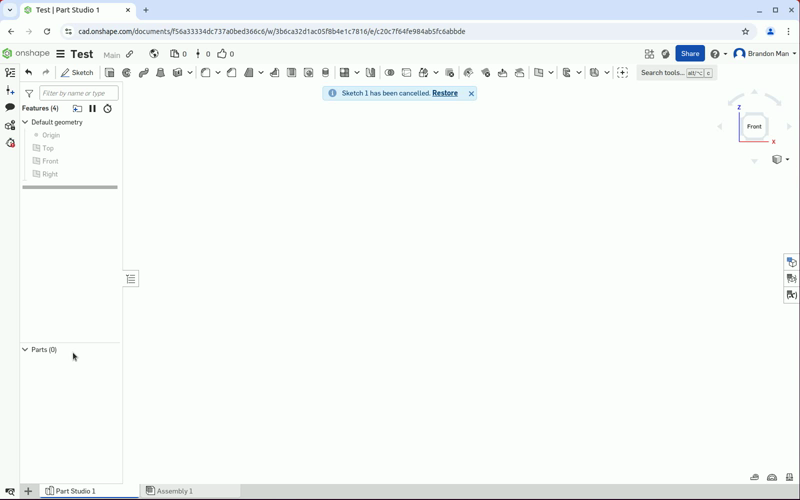
key(shift+s)
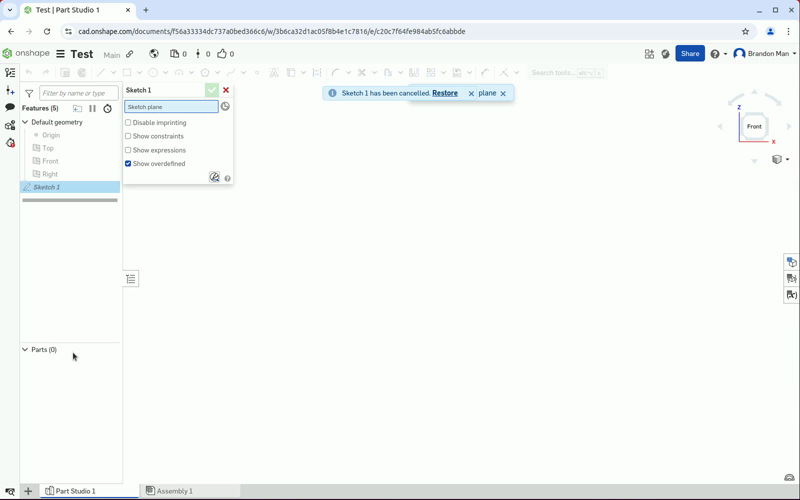
mouse_move(73, 163)
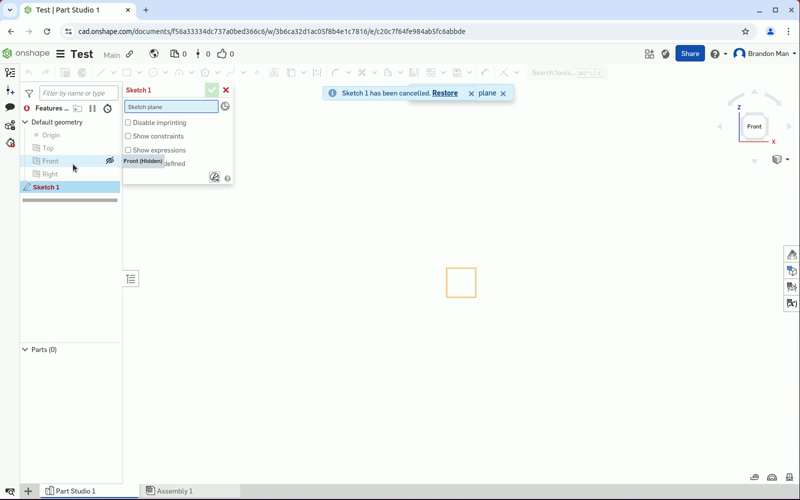
click(73, 163)
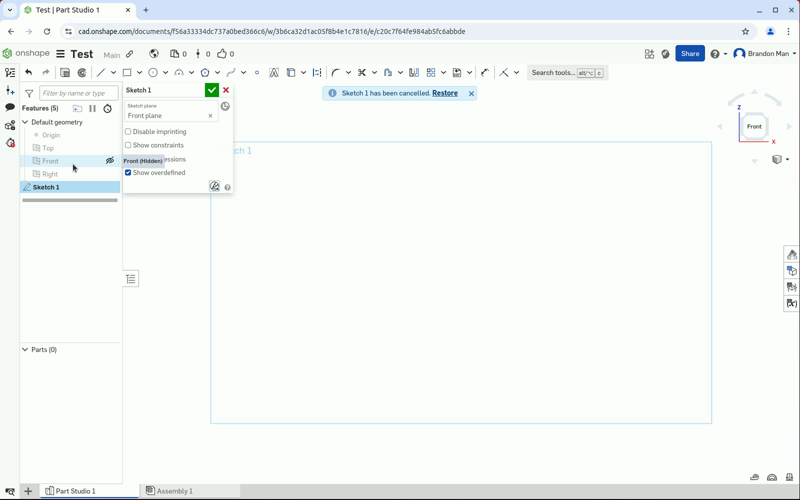
mouse_move(73, 352)
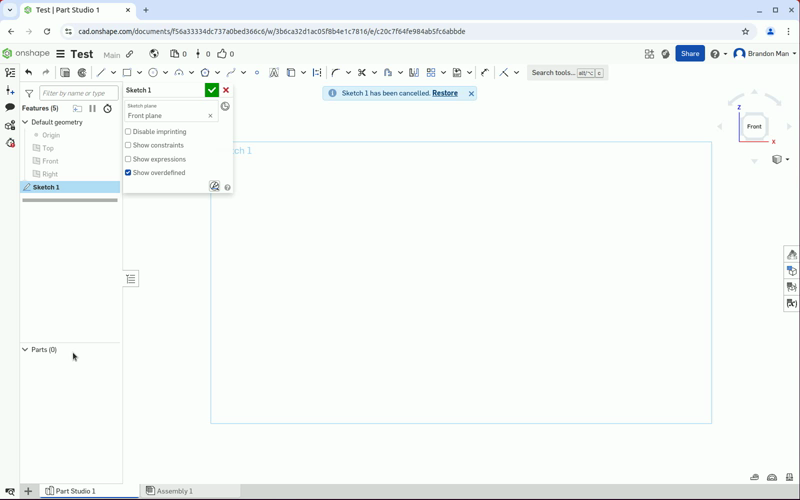
key(y)
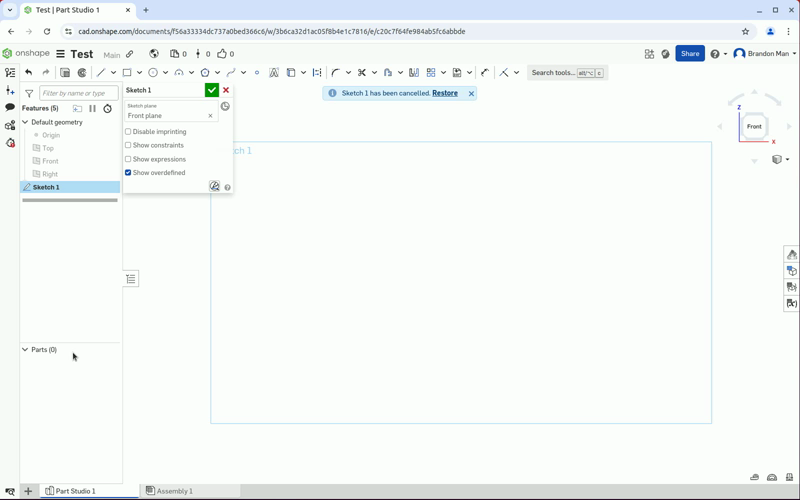
key(l)
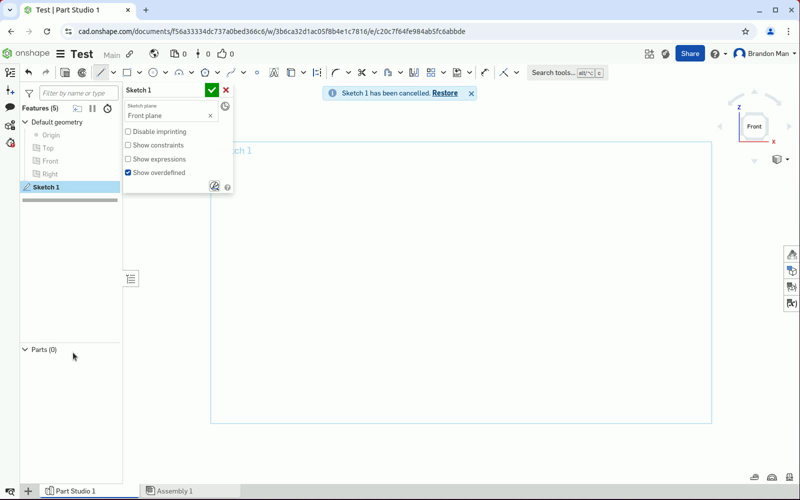
key_down(shift)
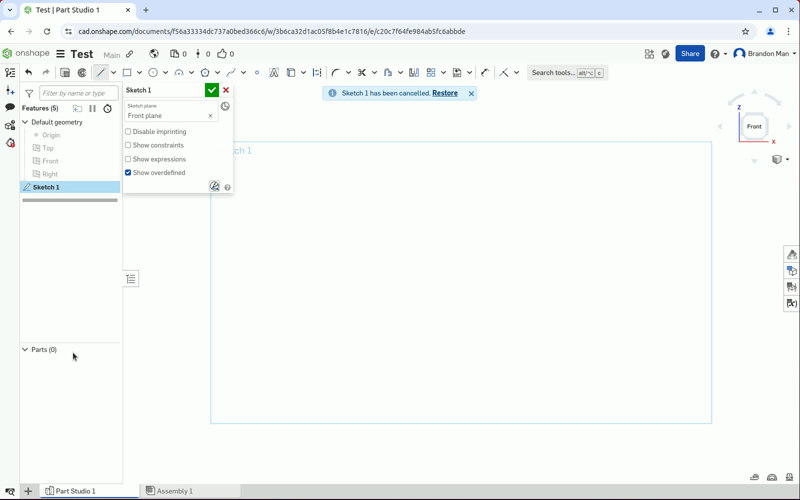
mouse_move(348, 367)
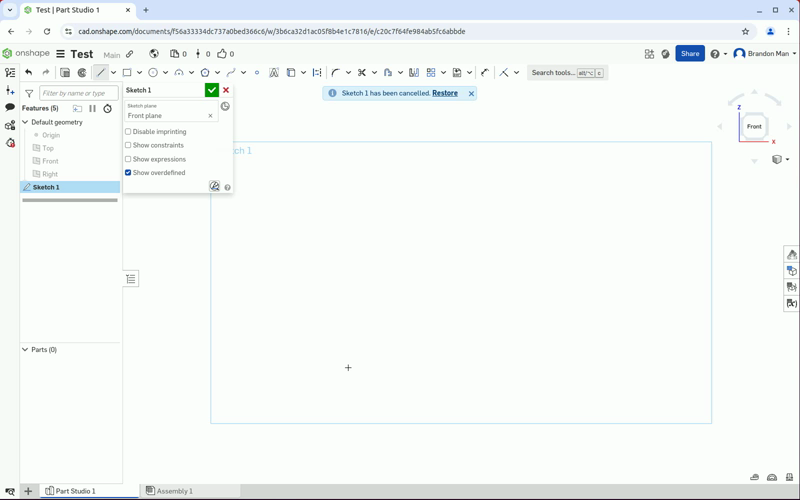
click(348, 367)
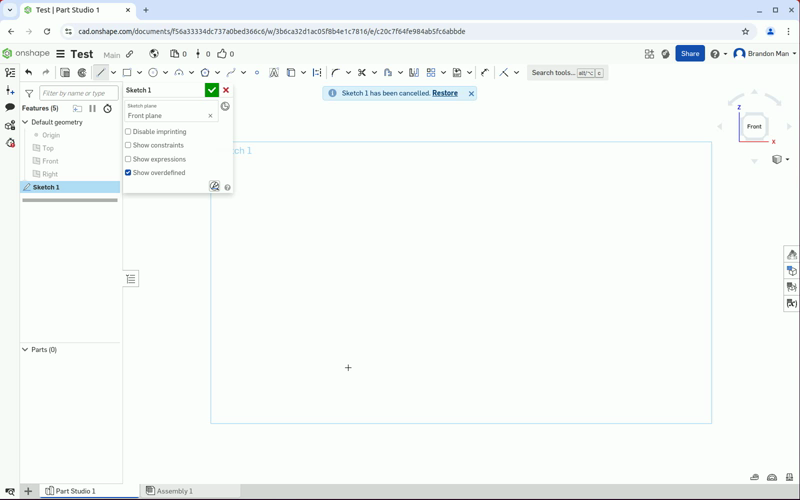
key_up(shift)
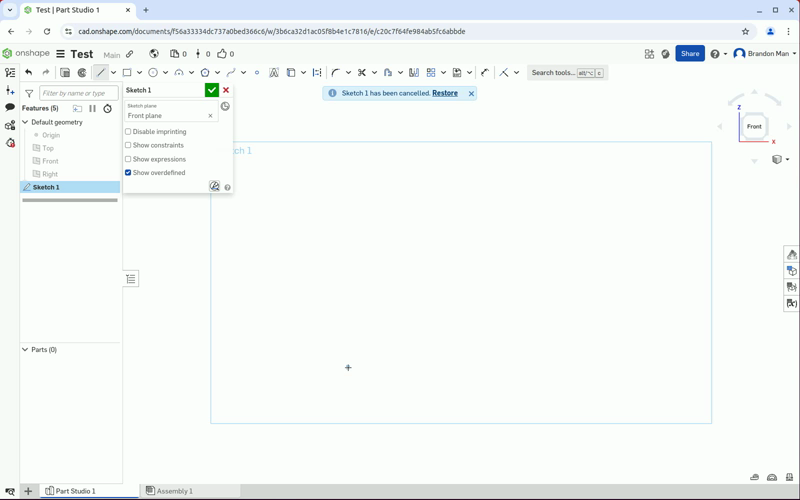
key_down(shift)
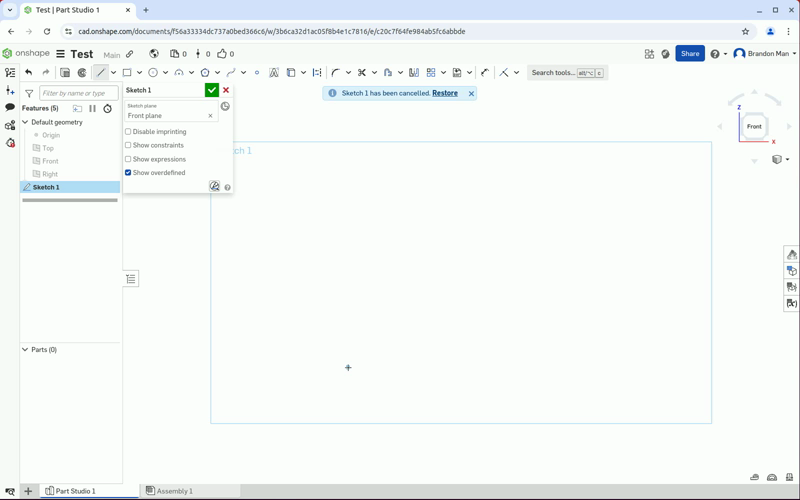
mouse_move(572, 367)
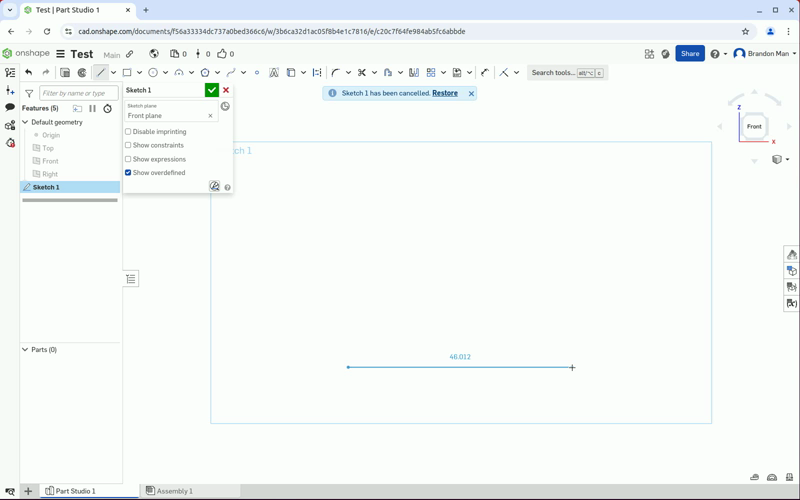
click(572, 367)
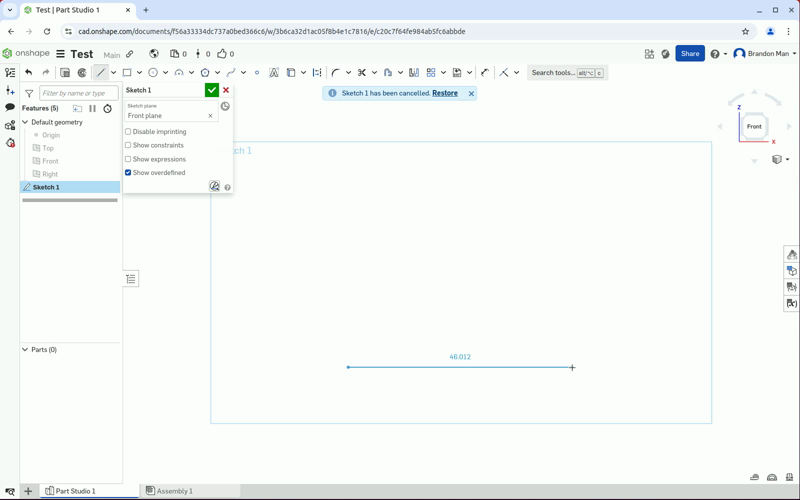
key_up(shift)
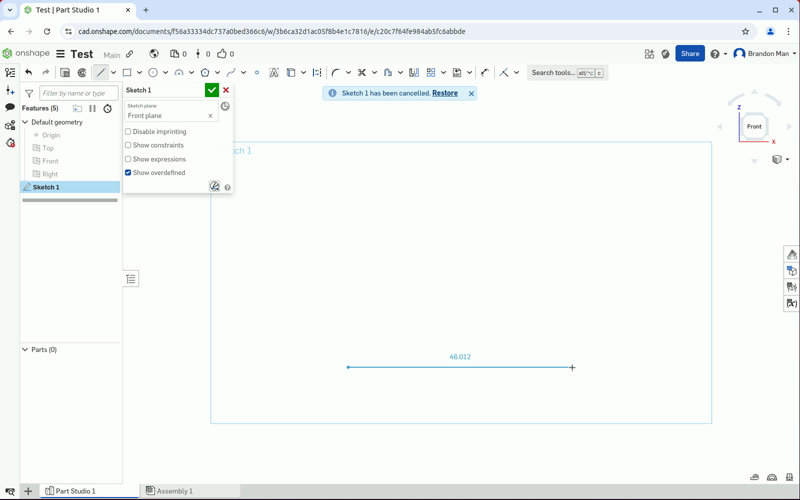
key_down(shift)
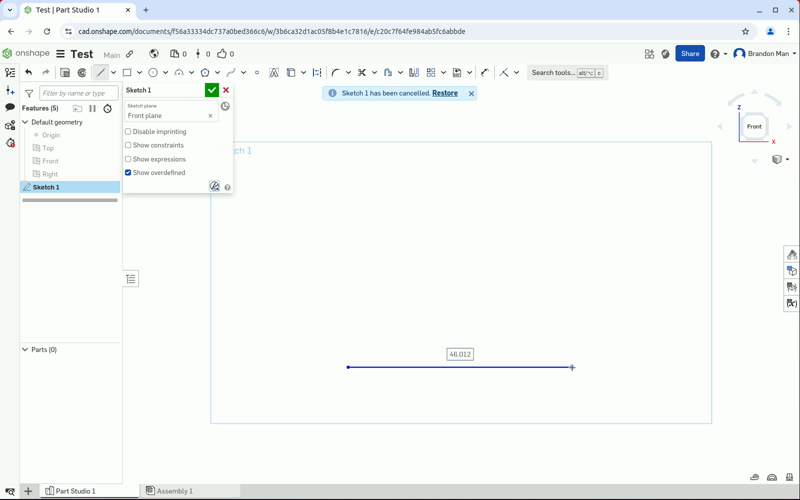
mouse_move(572, 199)
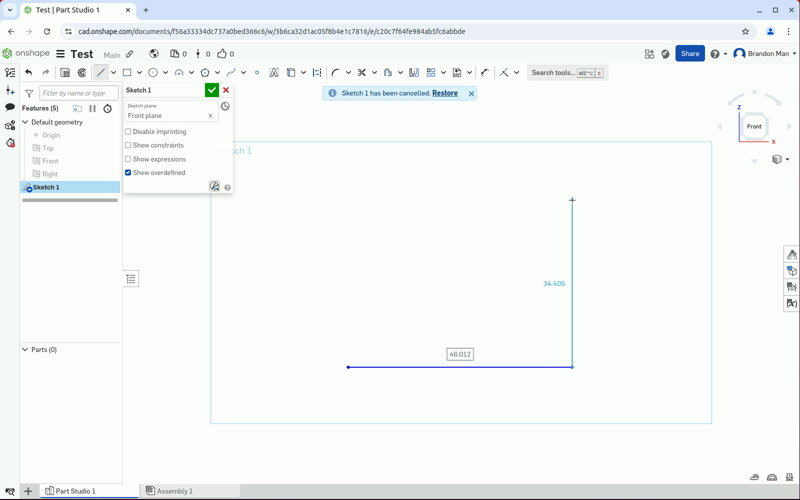
click(572, 199)
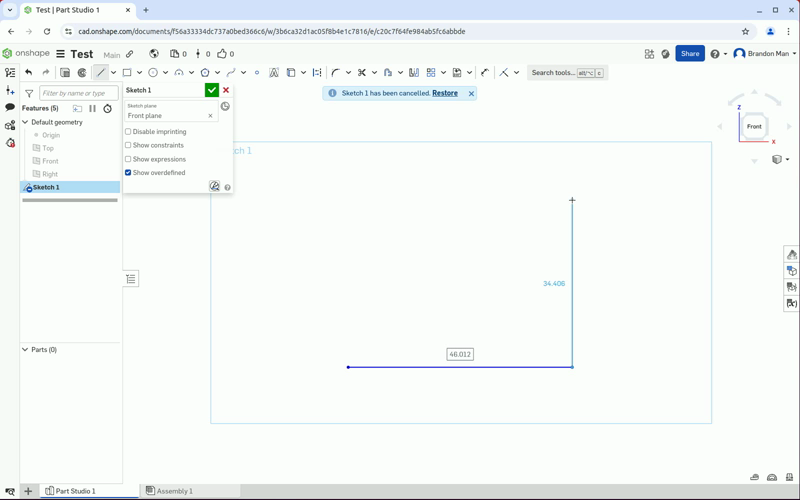
key_up(shift)
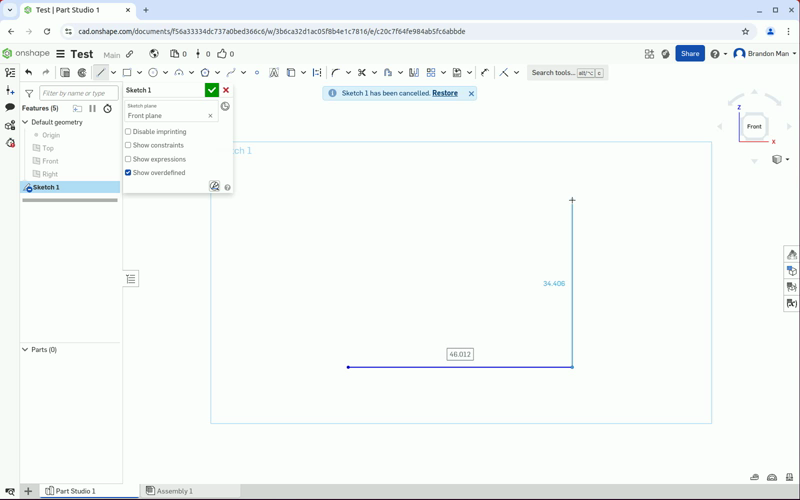
key_down(shift)
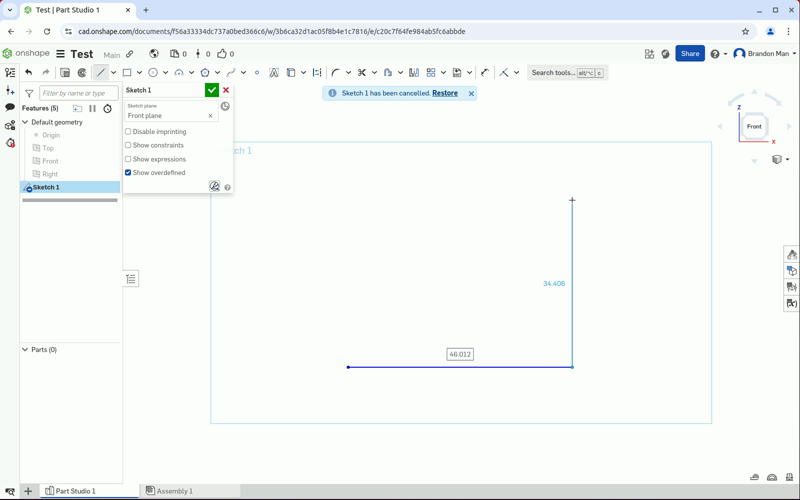
mouse_move(348, 199)
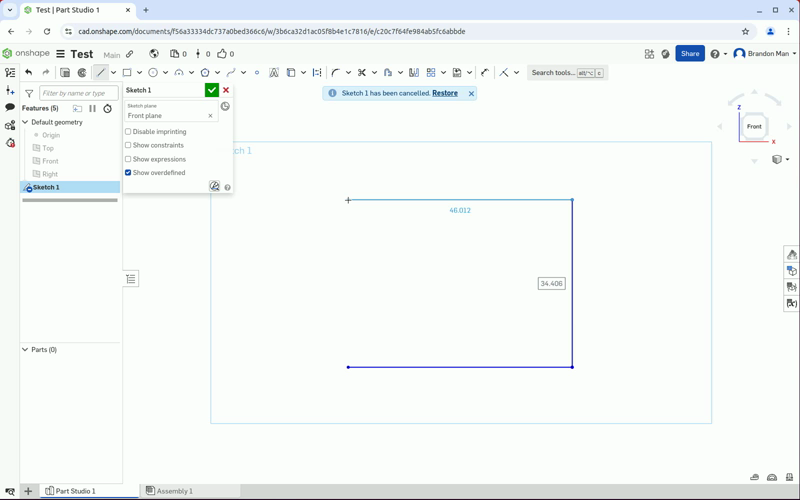
click(348, 199)
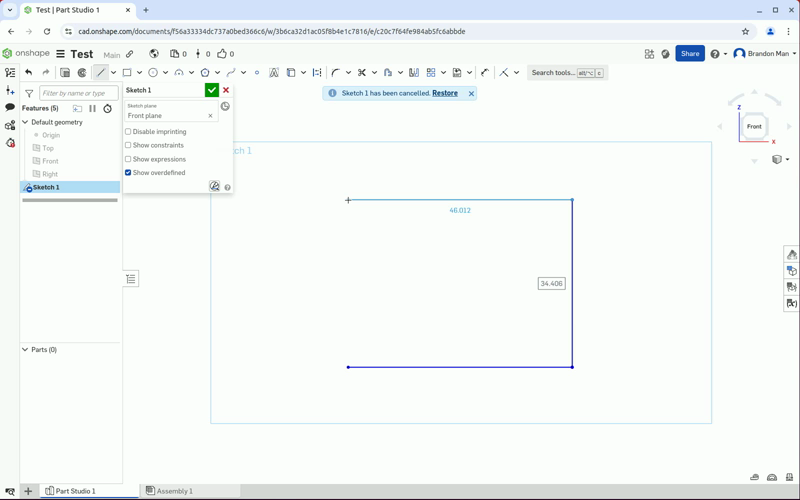
key_up(shift)
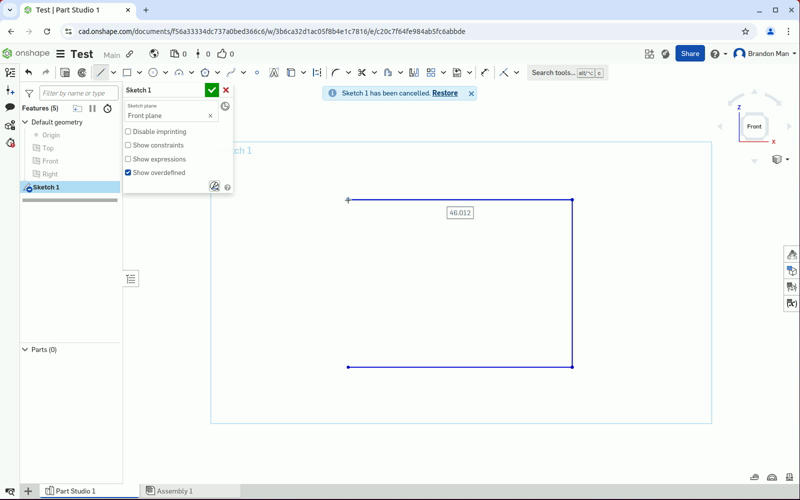
key_down(shift)
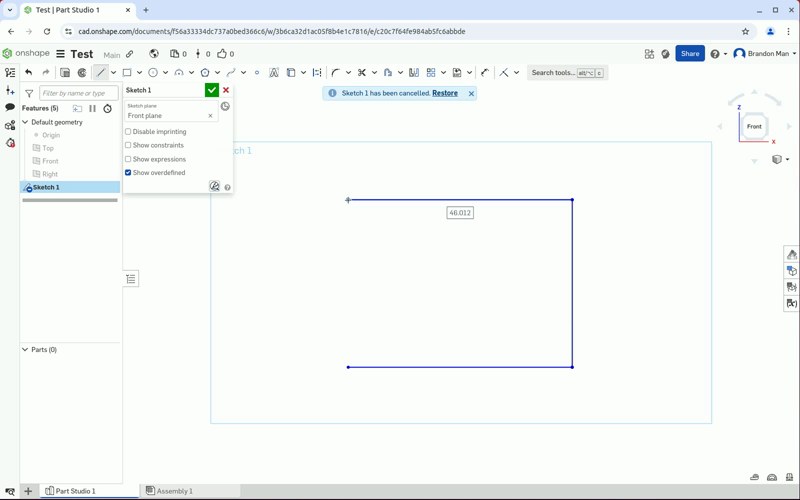
mouse_move(348, 367)
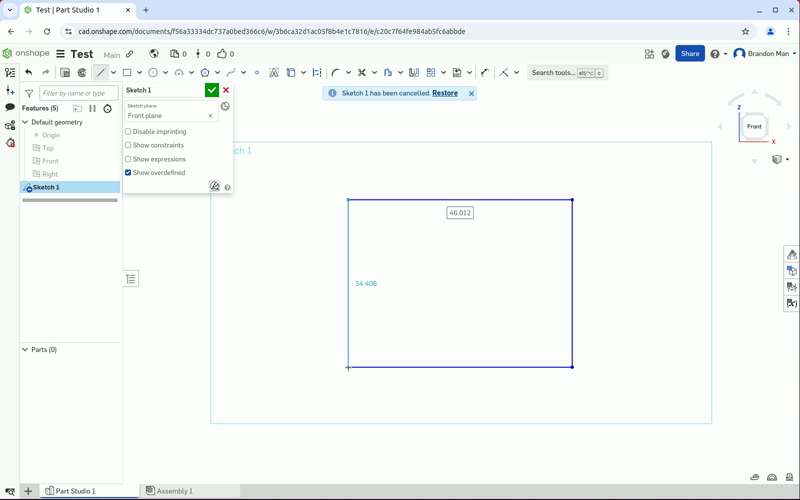
key_up(shift)
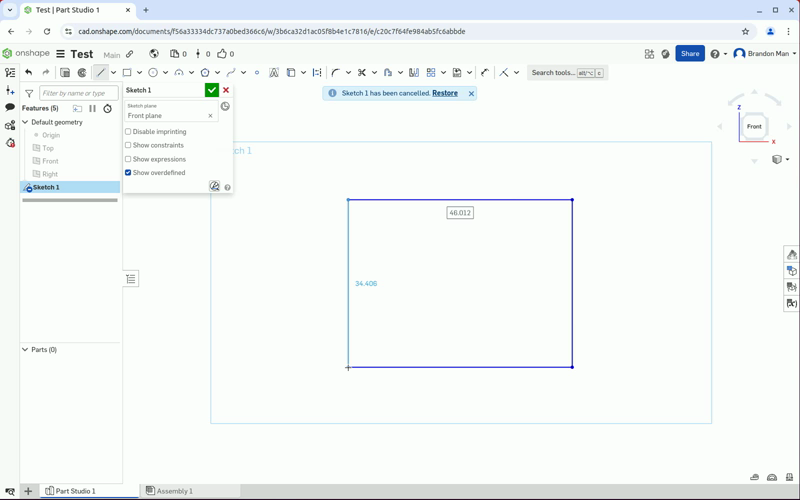
click(348, 367)
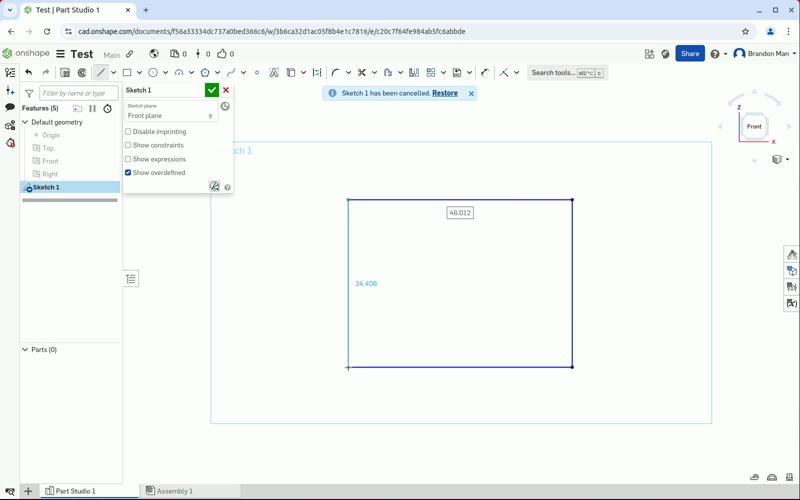
key(esc)
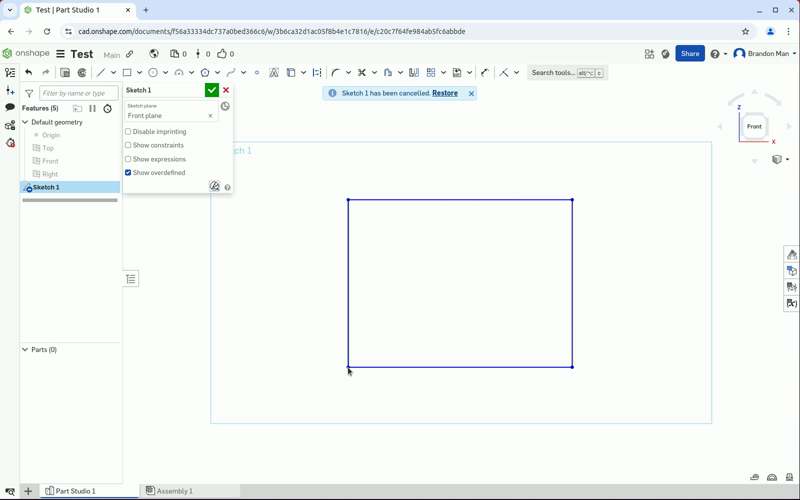
mouse_move(484, 291)
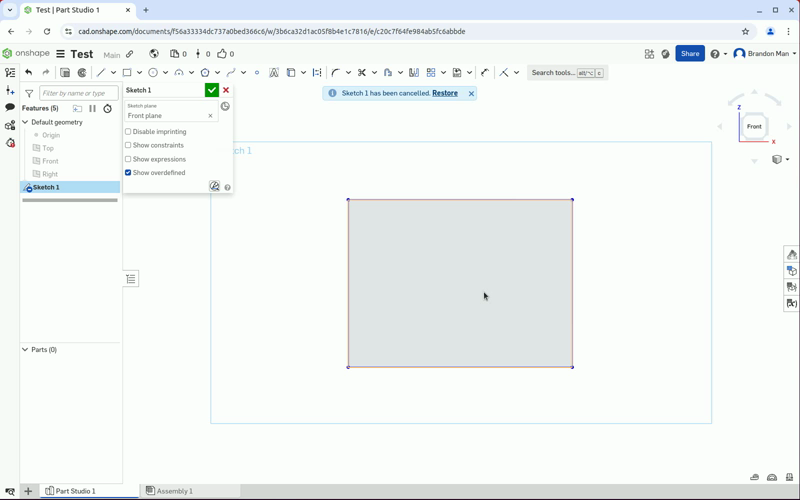
click(484, 291)
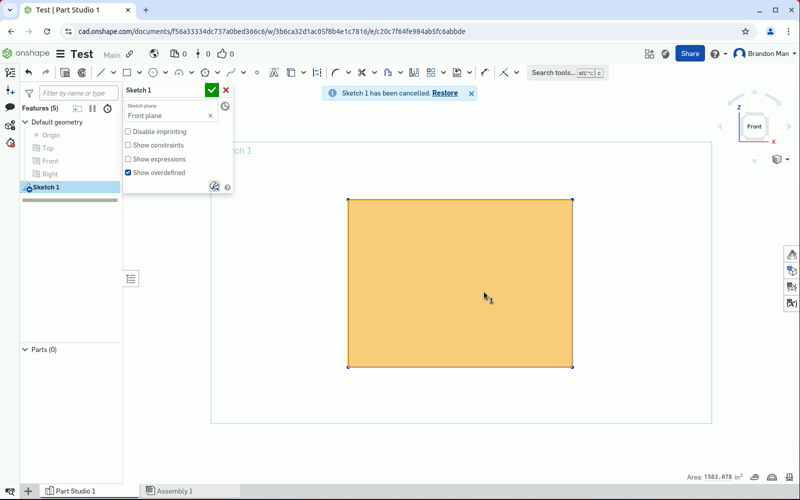
mouse_move(73, 352)
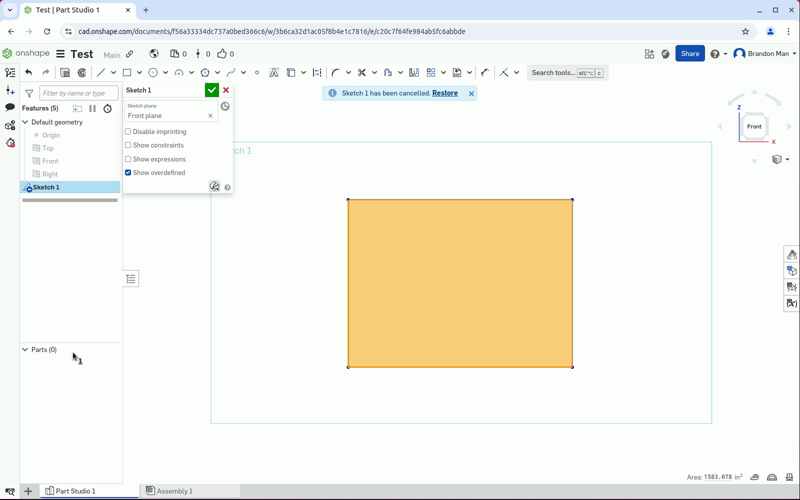
key(shift+y)
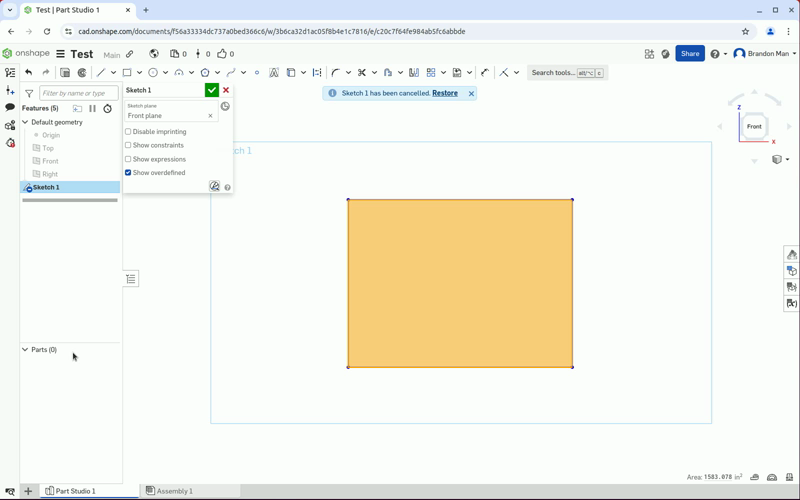
key(shift+e)
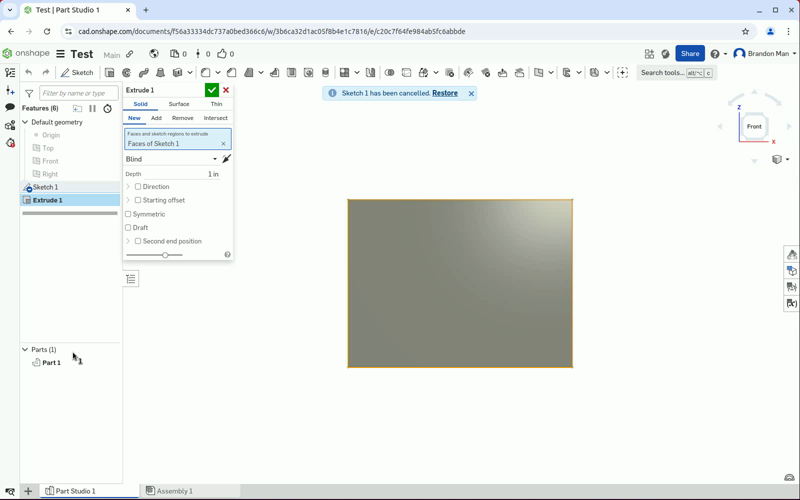
mouse_move(143, 106)
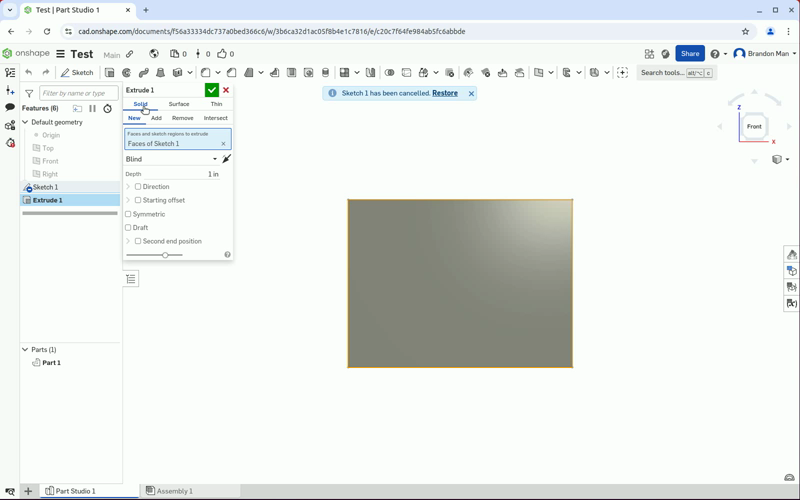
click(143, 106)
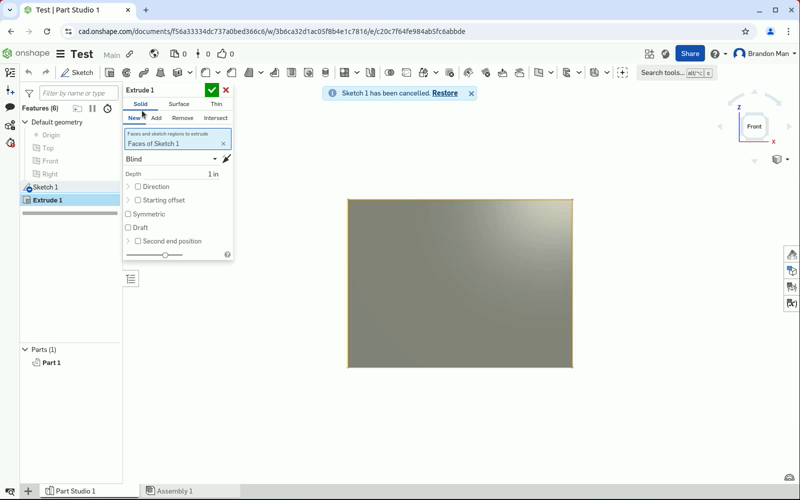
mouse_move(137, 120)
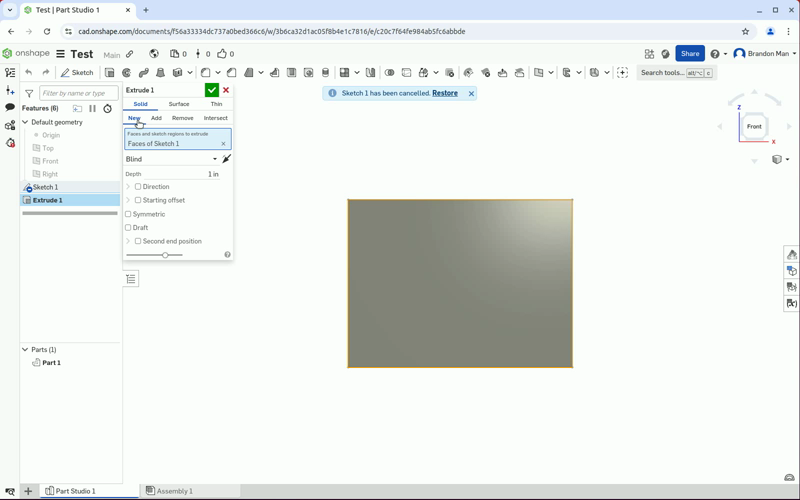
click(137, 120)
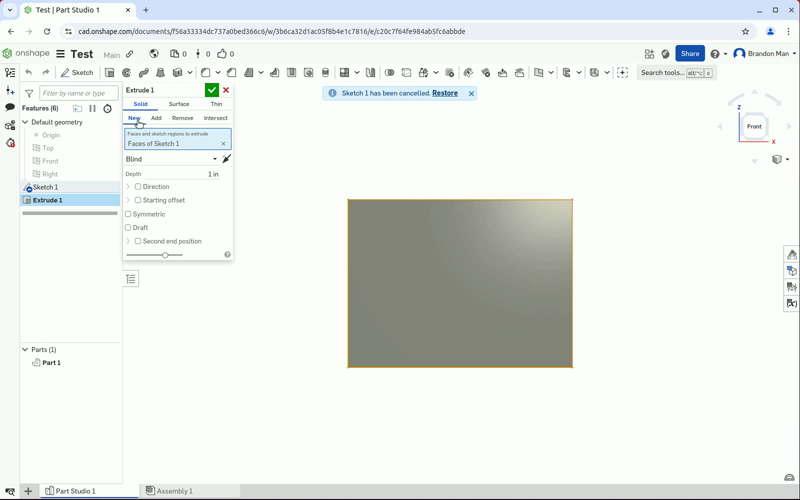
key(tab, 4)
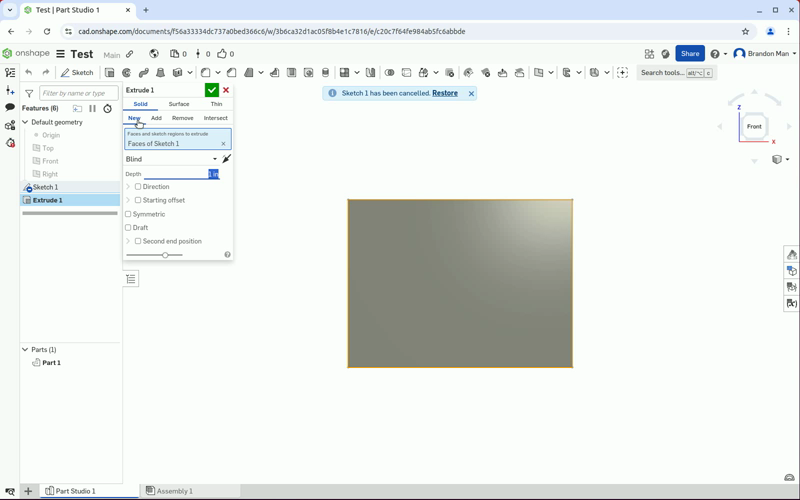
text(28.886)
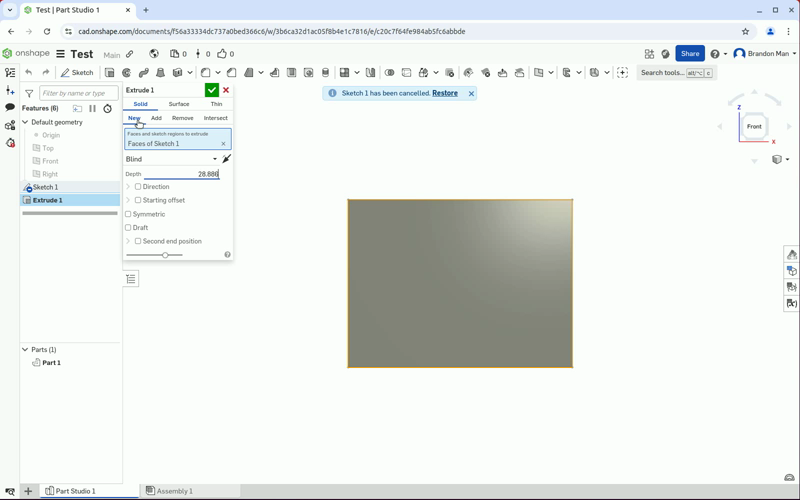
key(tab, 3)
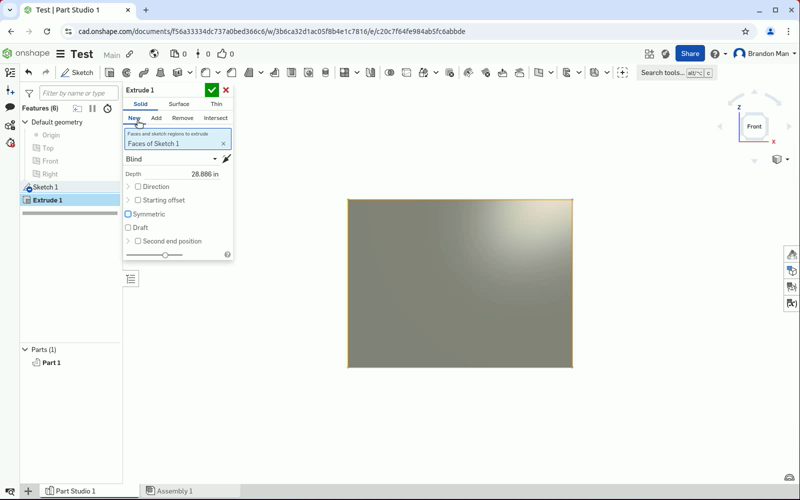
key(space)
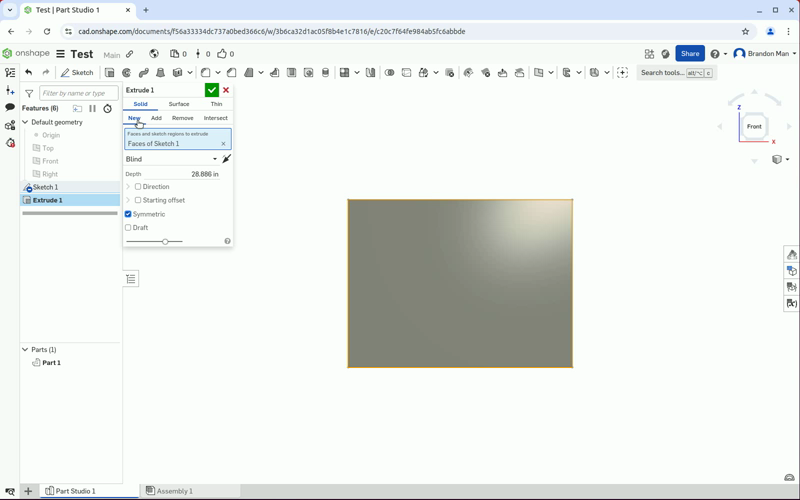
key(enter)
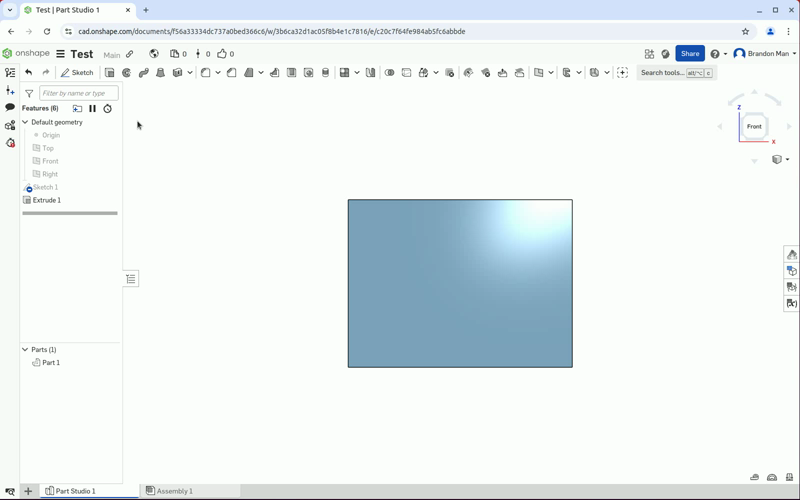
key(shift+h)
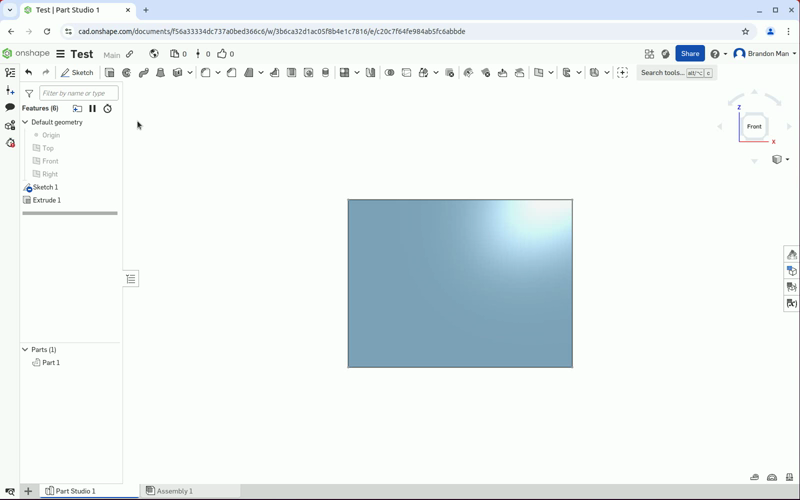
key(shift+h)
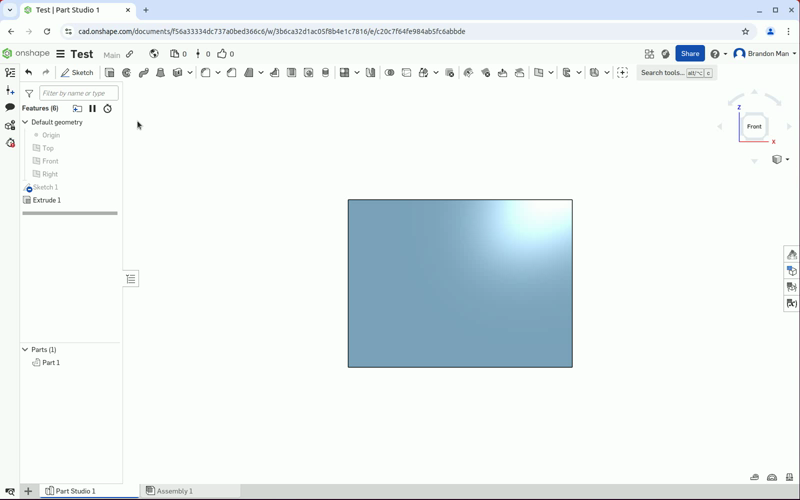
mouse_move(73, 189)
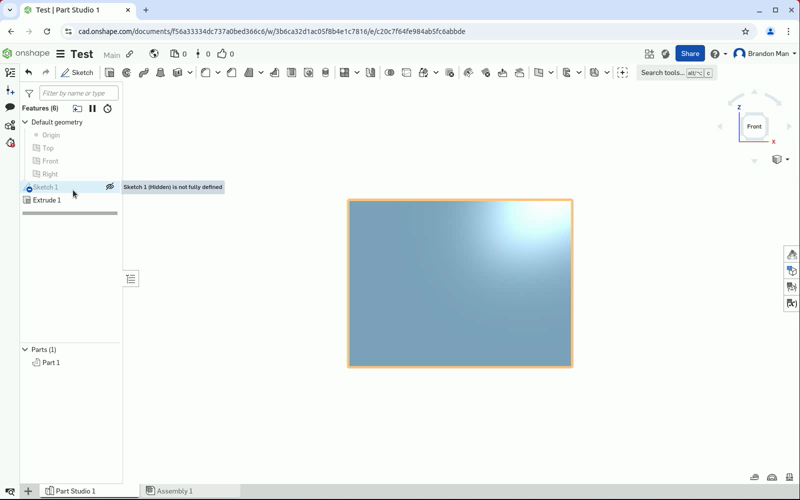
click(73, 189)
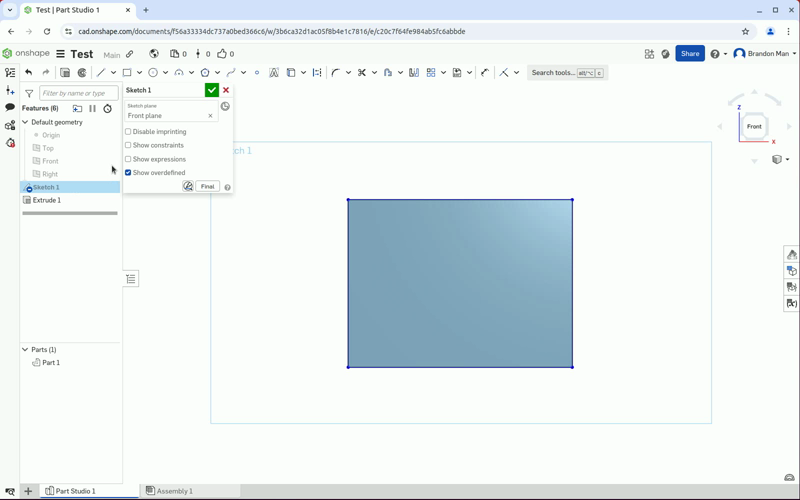
mouse_move(229, 92)
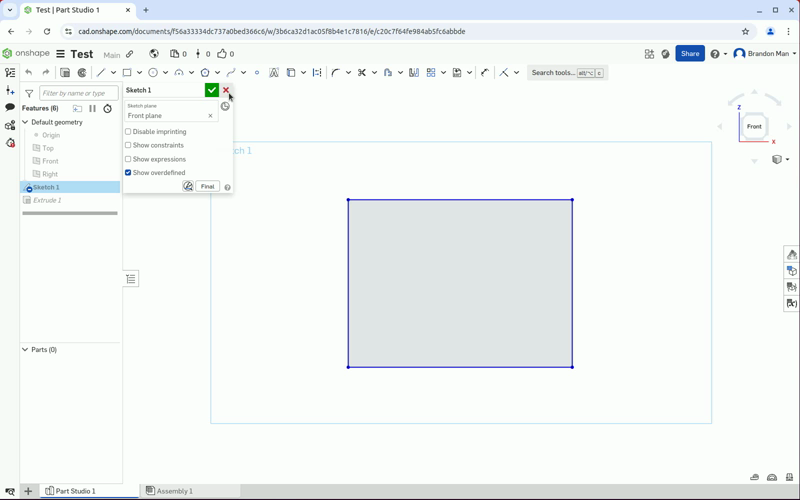
click(229, 92)
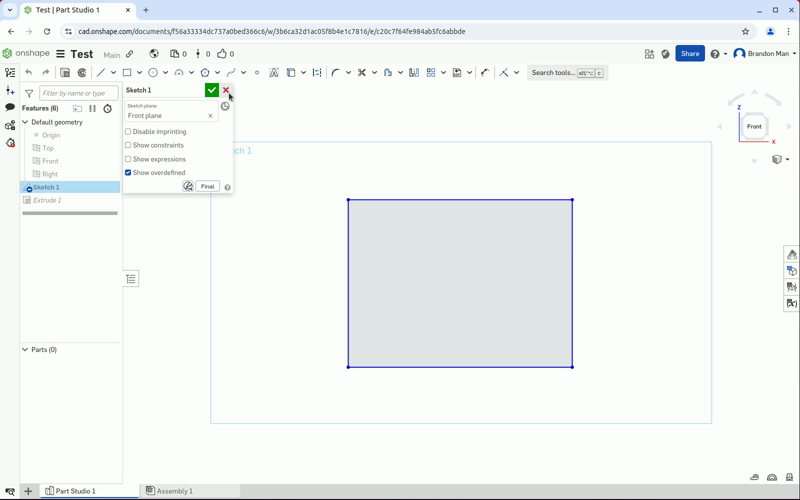
key(shift+s)
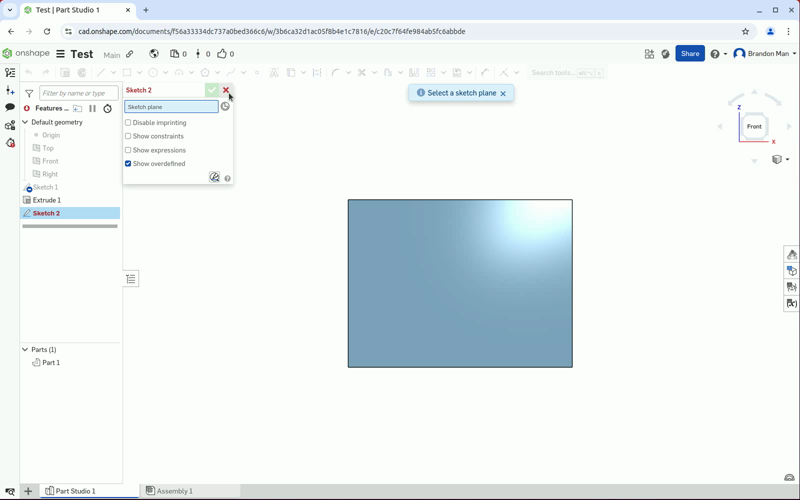
mouse_move(73, 163)
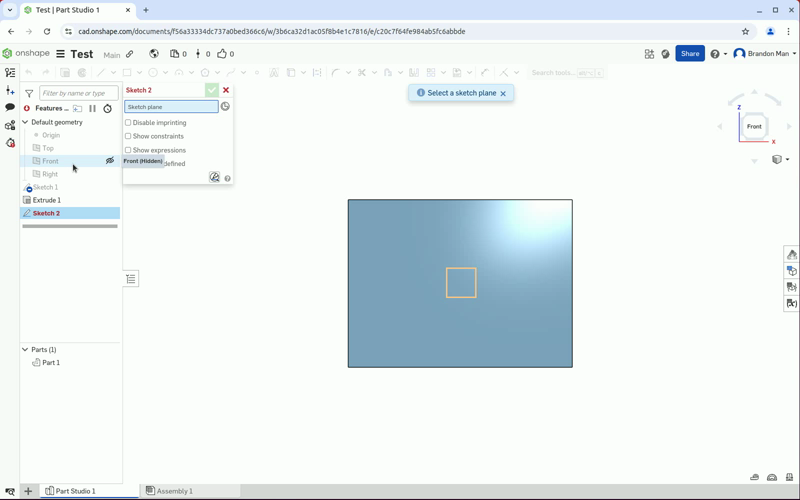
click(73, 163)
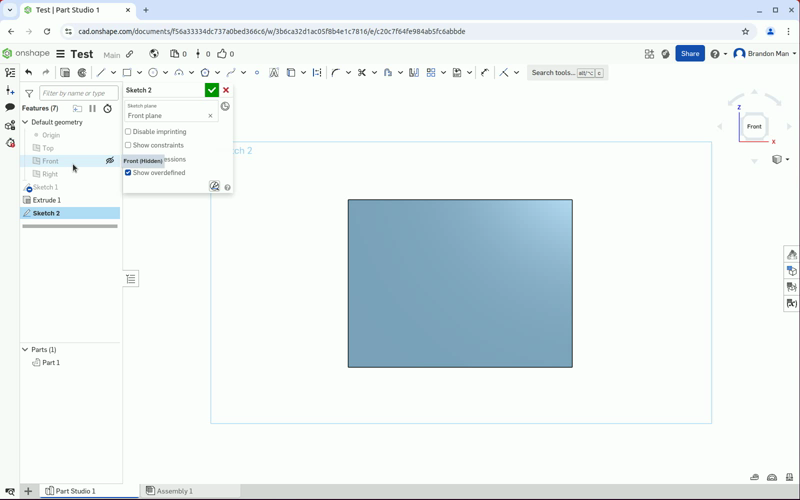
mouse_move(73, 352)
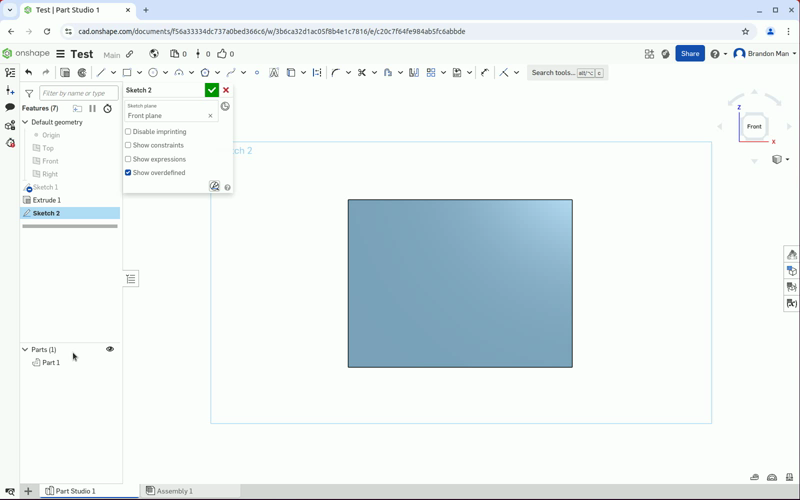
key(y)
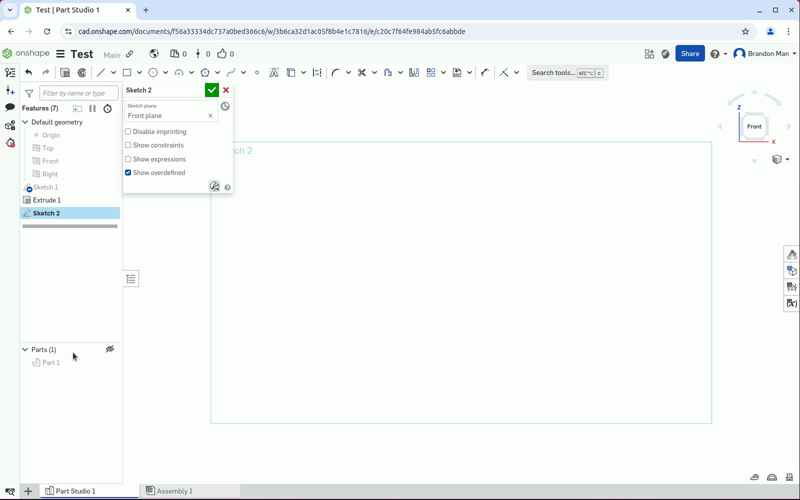
key(a)
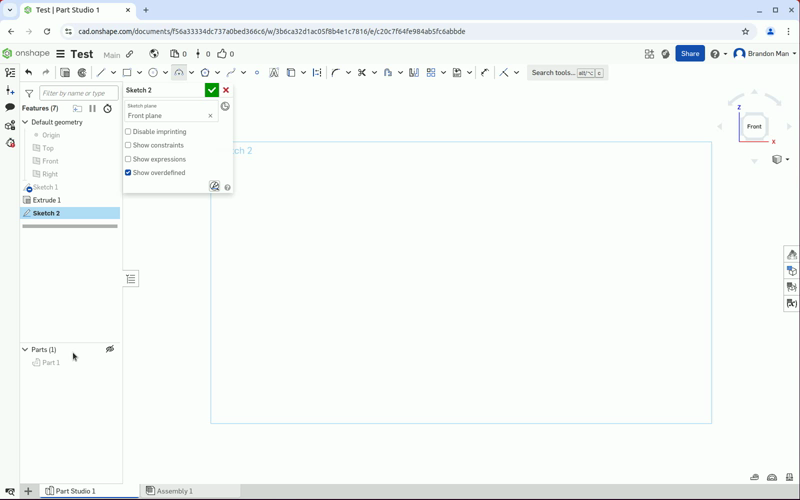
key_down(shift)
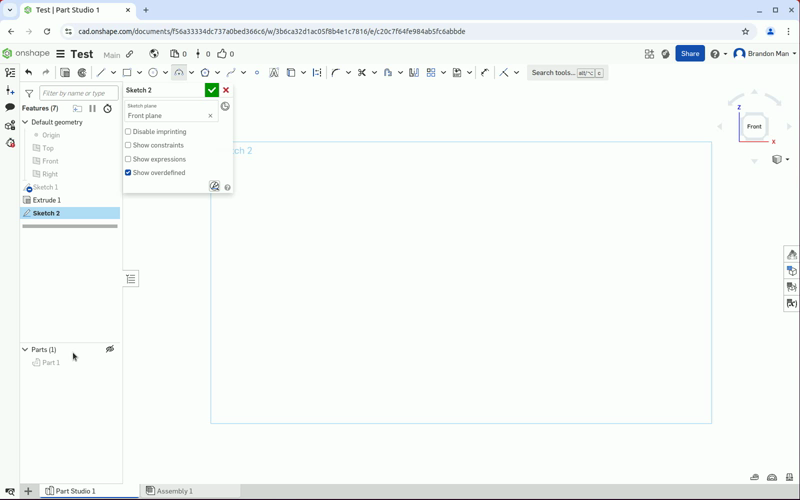
mouse_move(388, 198)
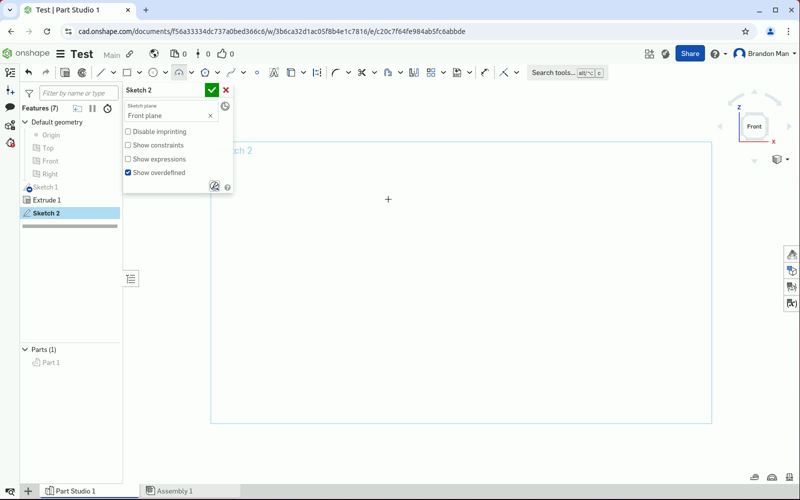
click(388, 198)
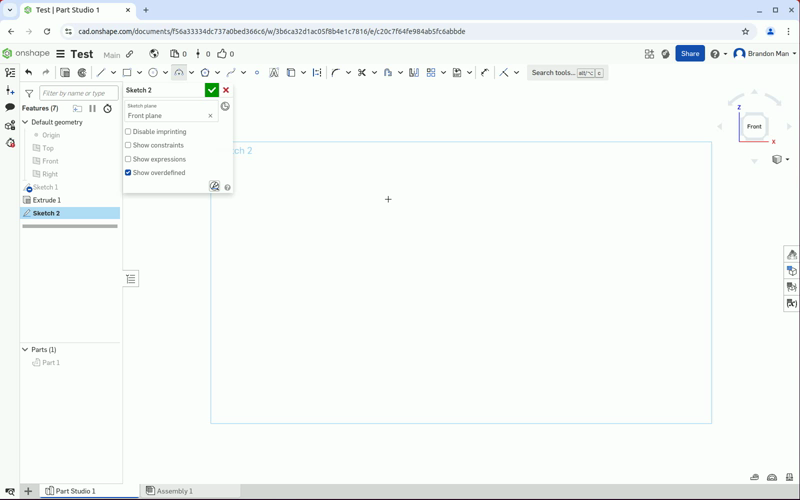
key_up(shift)
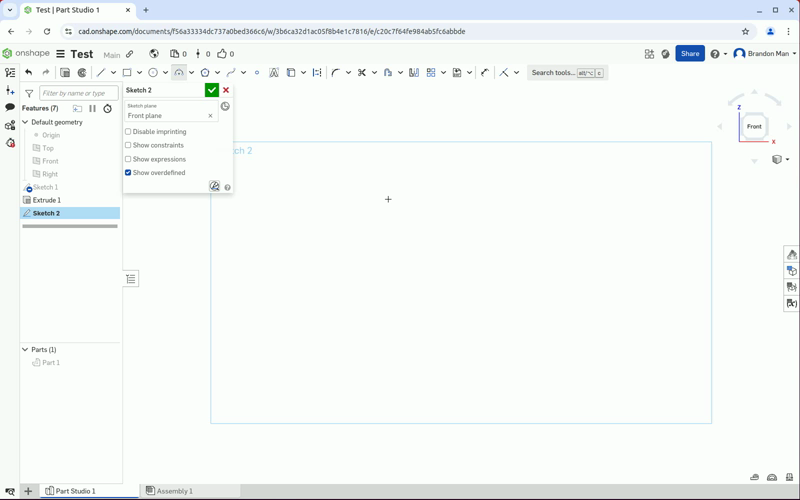
key_down(shift)
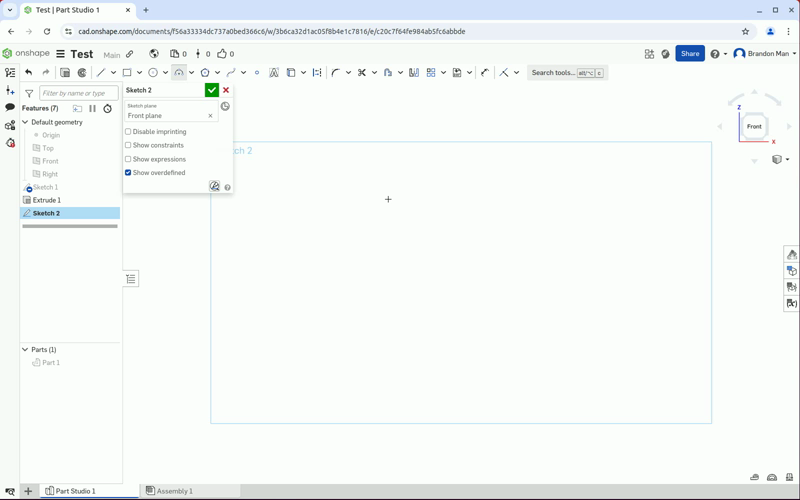
mouse_move(534, 198)
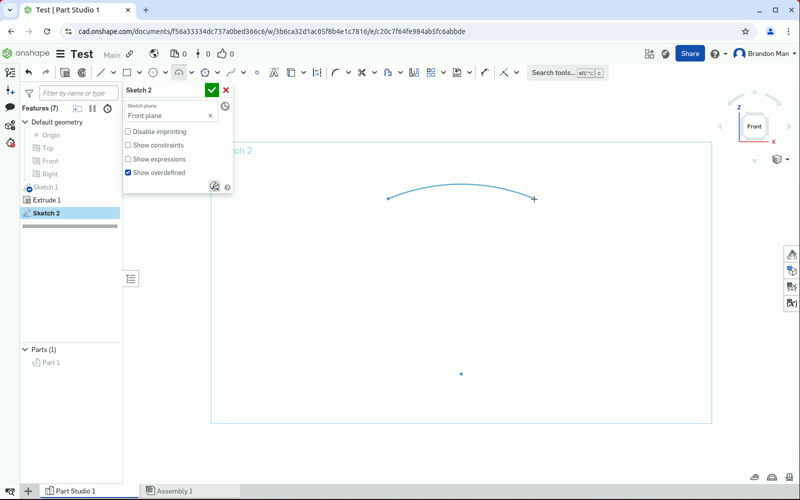
click(534, 198)
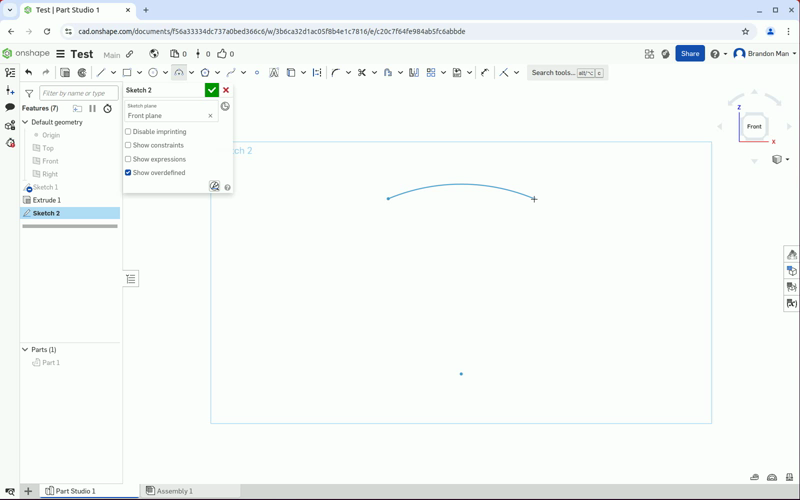
mouse_move(461, 271)
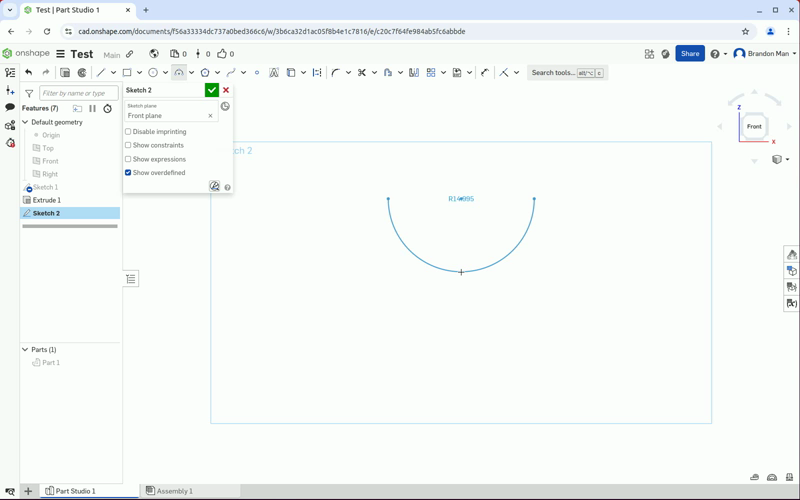
click(461, 271)
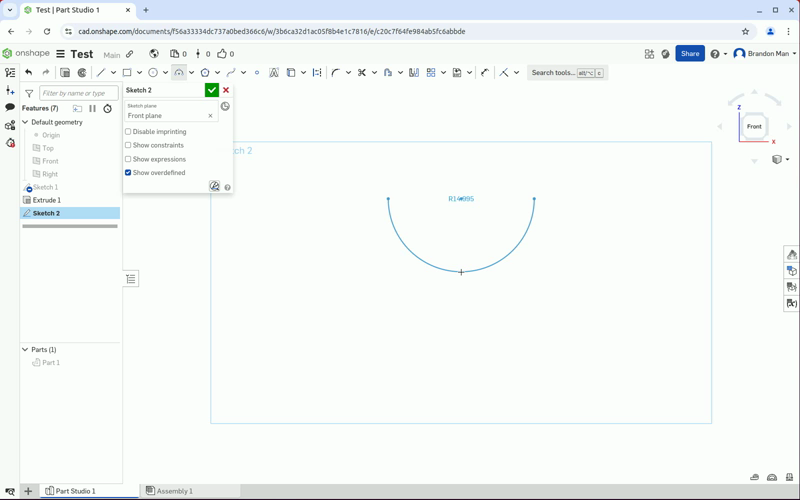
key_up(shift)
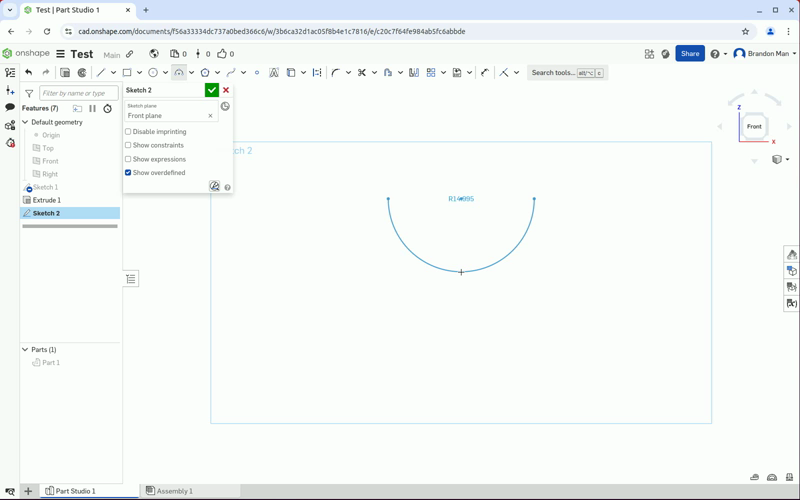
key(esc)
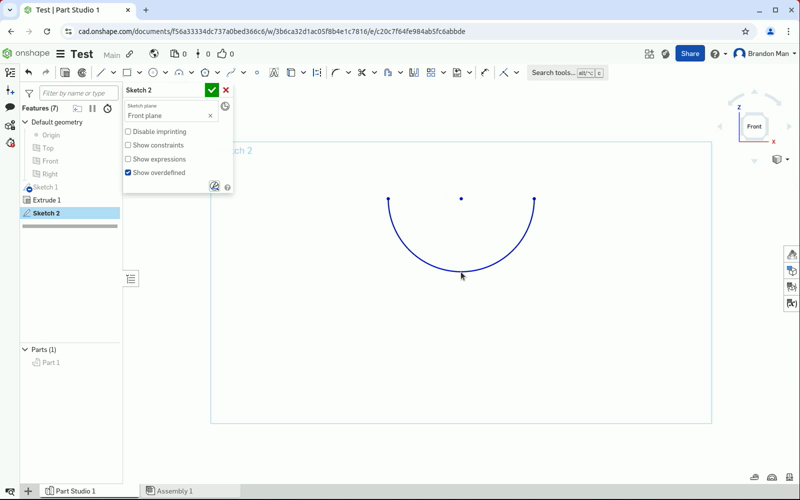
key(l)
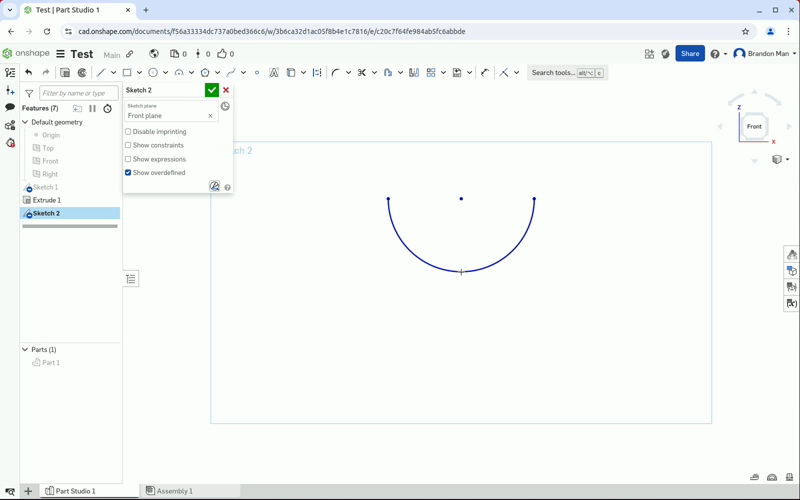
mouse_move(534, 198)
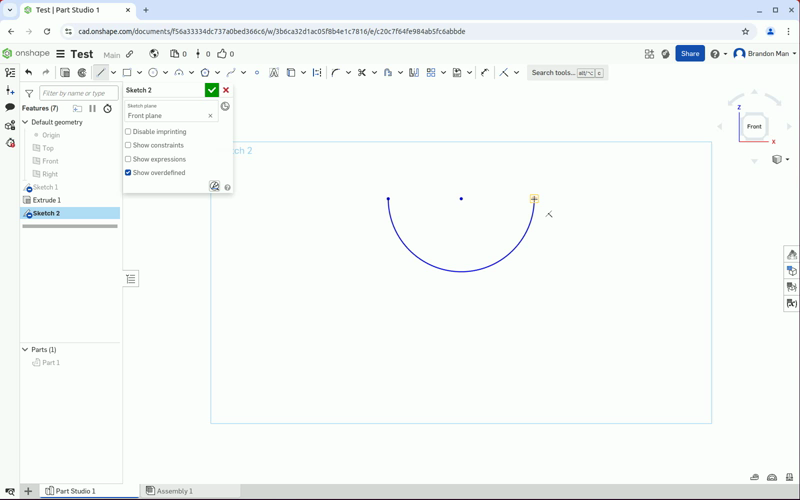
click(534, 198)
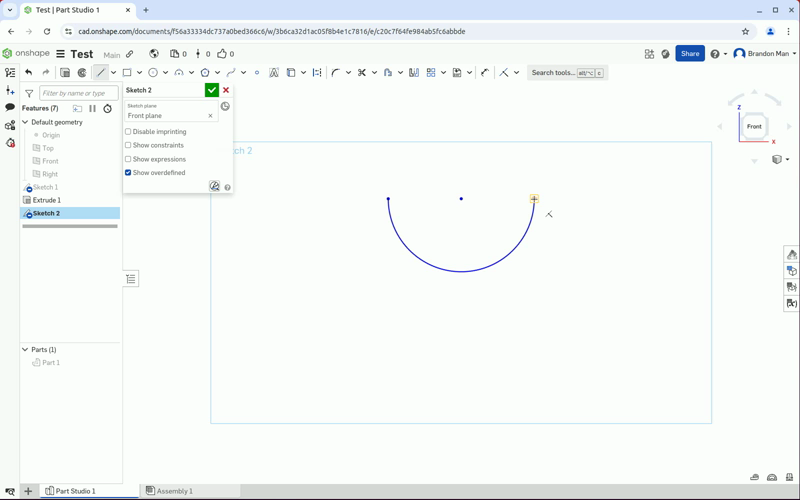
key_down(shift)
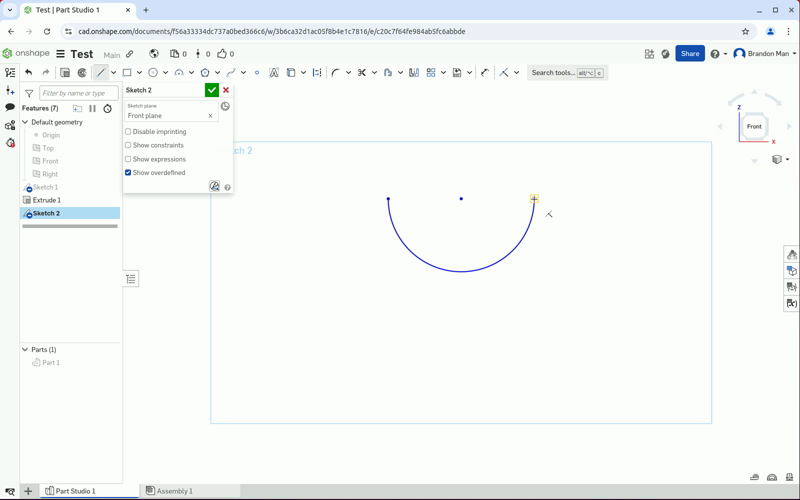
mouse_move(564, 198)
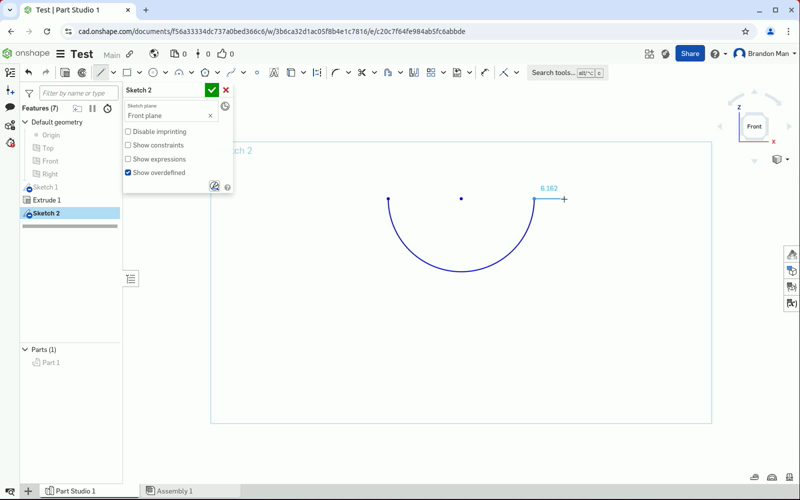
mouse_move(506, 198)
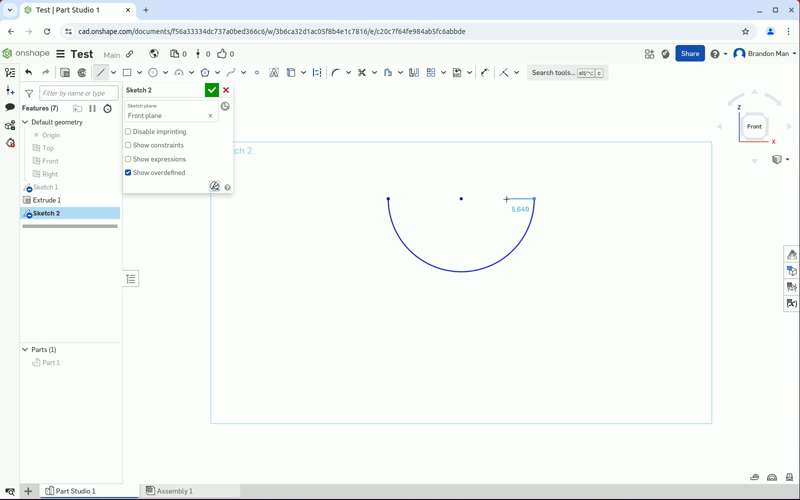
click(506, 198)
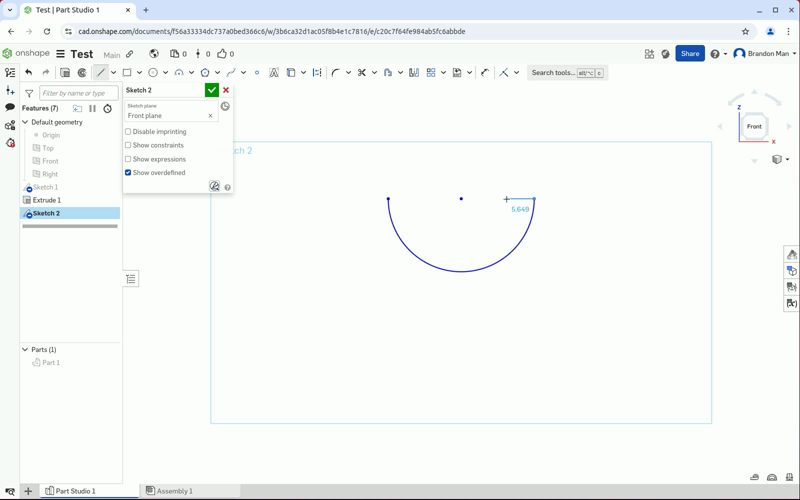
key_up(shift)
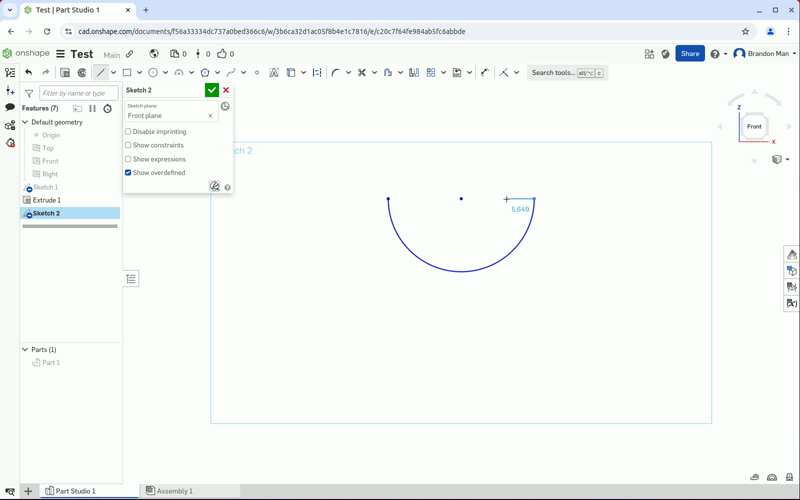
key(esc)
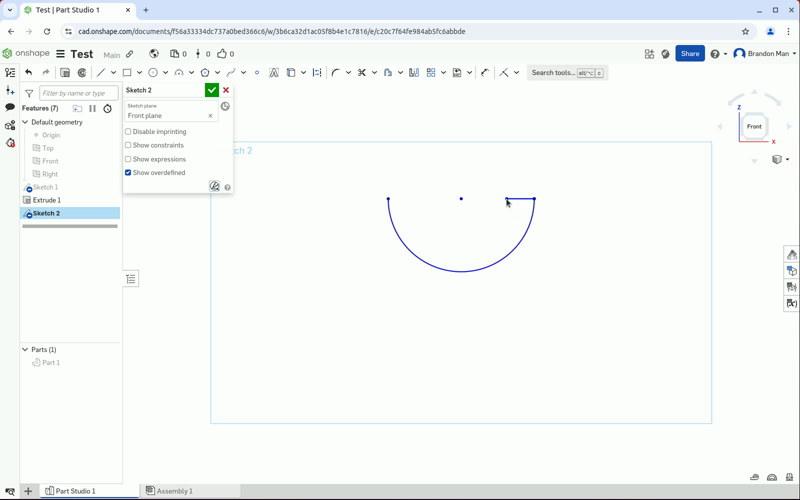
key(a)
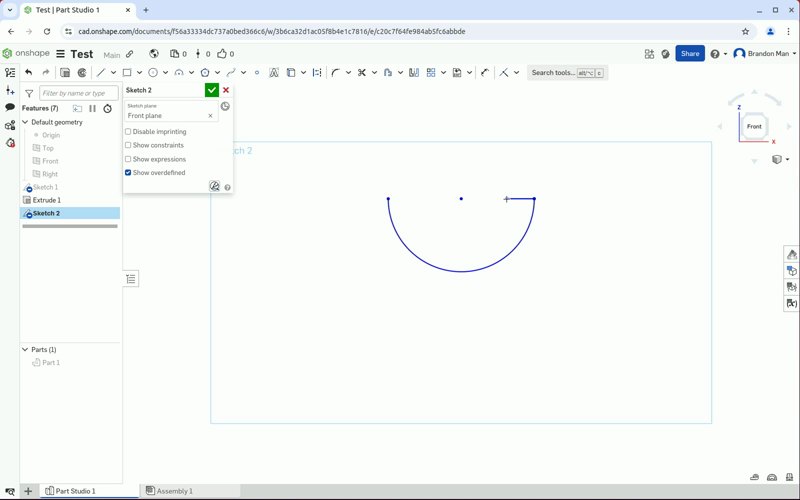
mouse_move(506, 198)
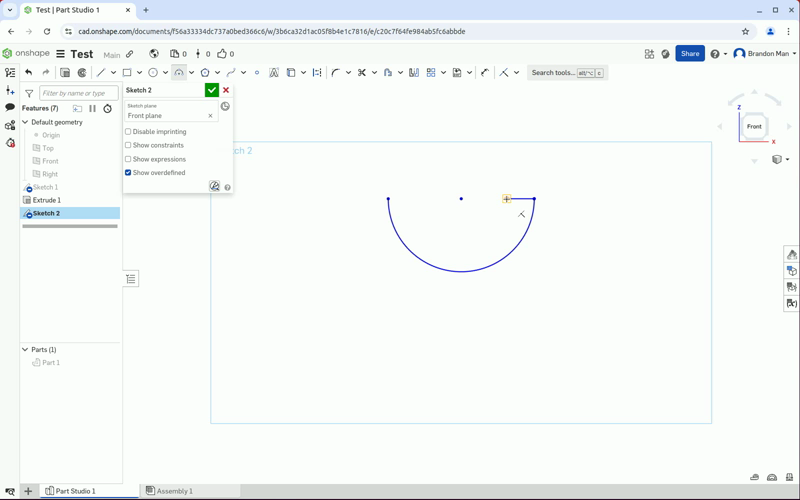
click(506, 198)
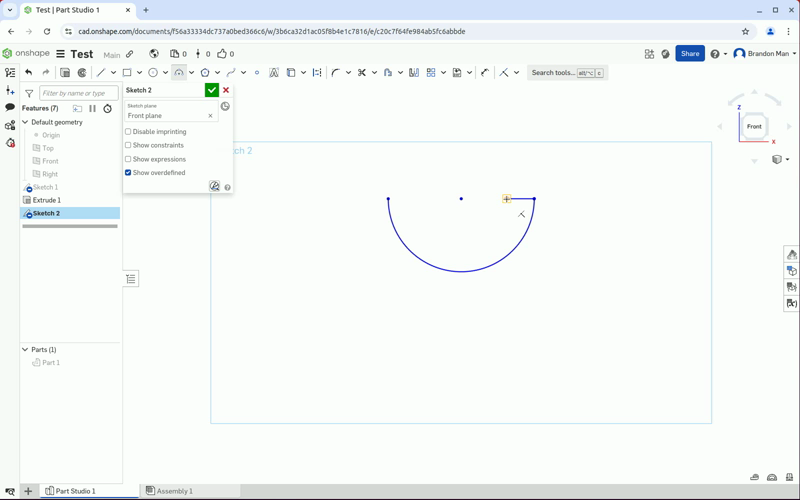
key_down(shift)
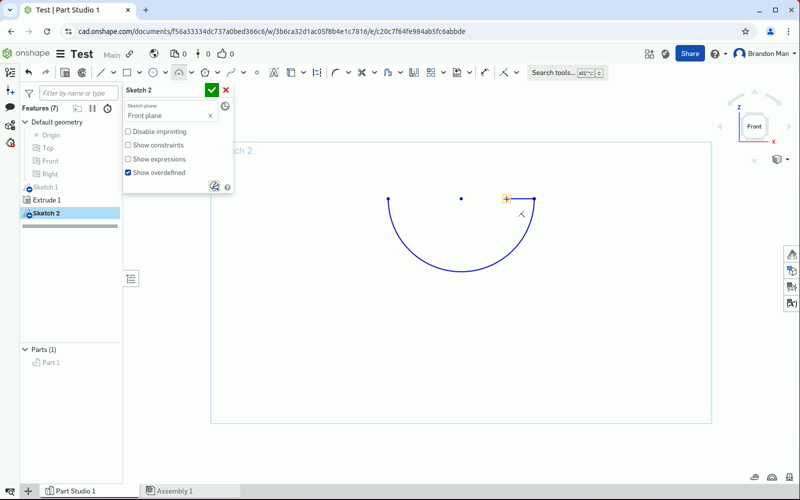
mouse_move(415, 198)
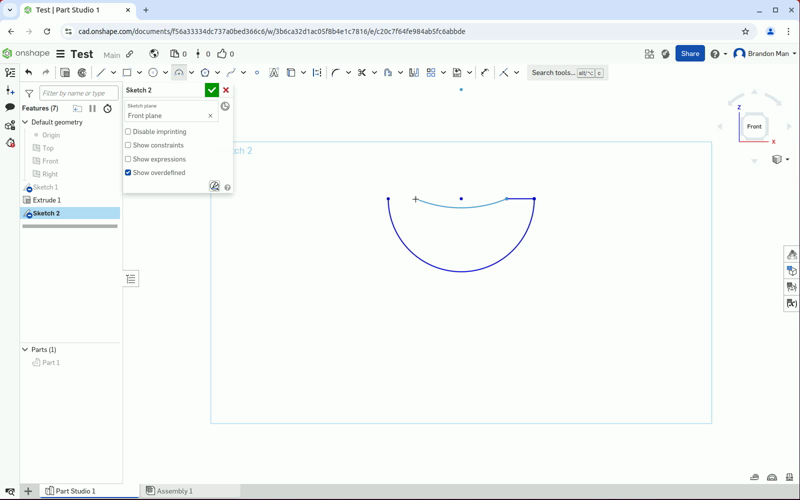
click(415, 198)
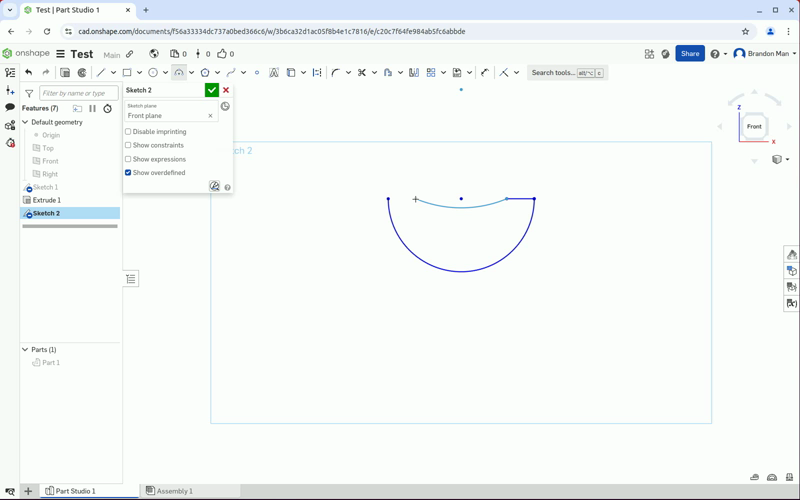
mouse_move(461, 243)
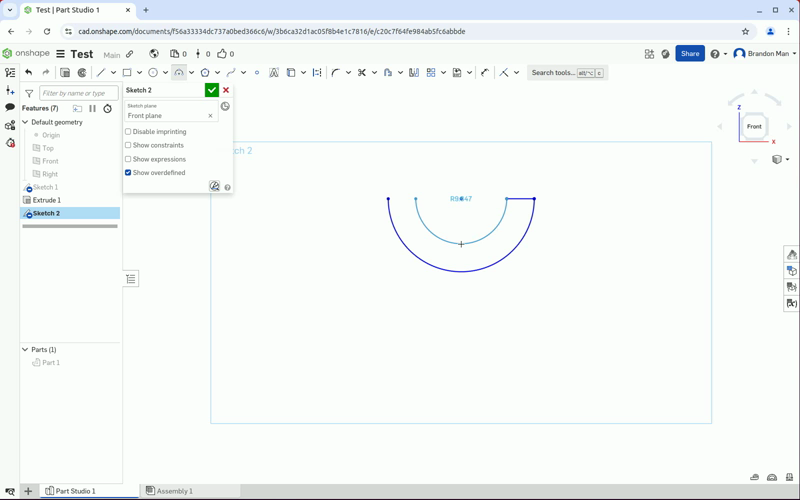
click(461, 243)
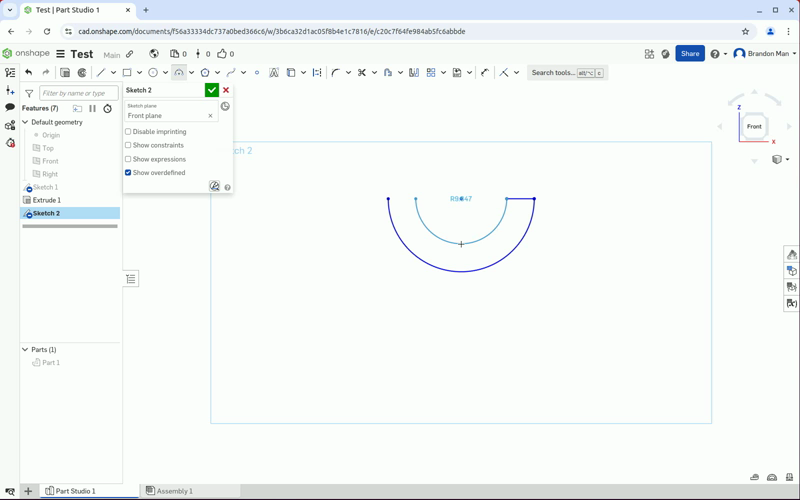
key_up(shift)
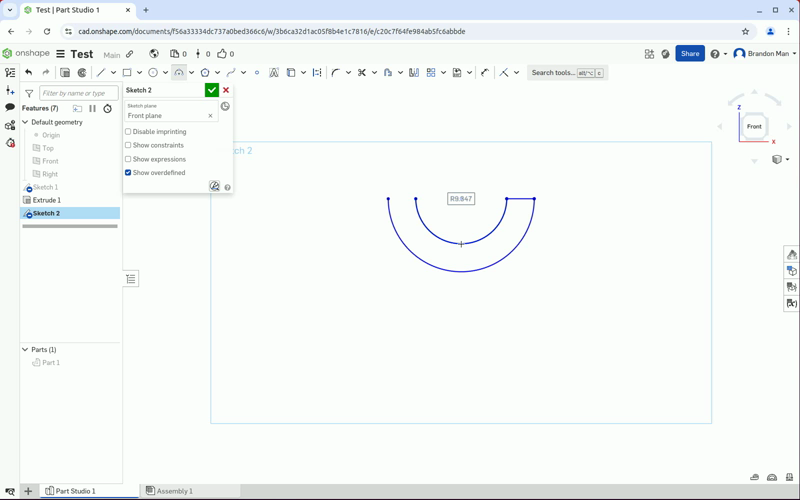
key(esc)
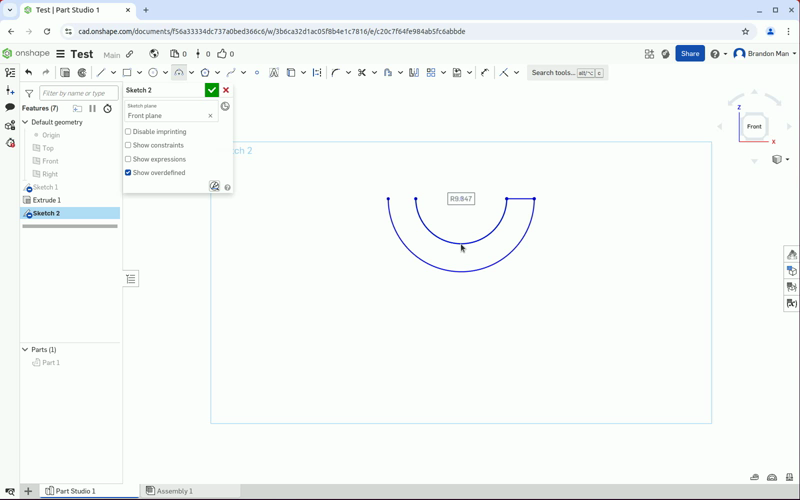
key(l)
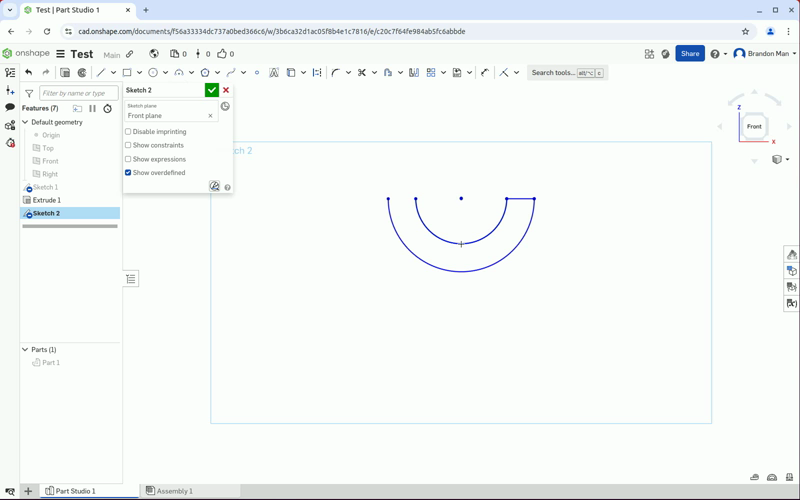
mouse_move(415, 198)
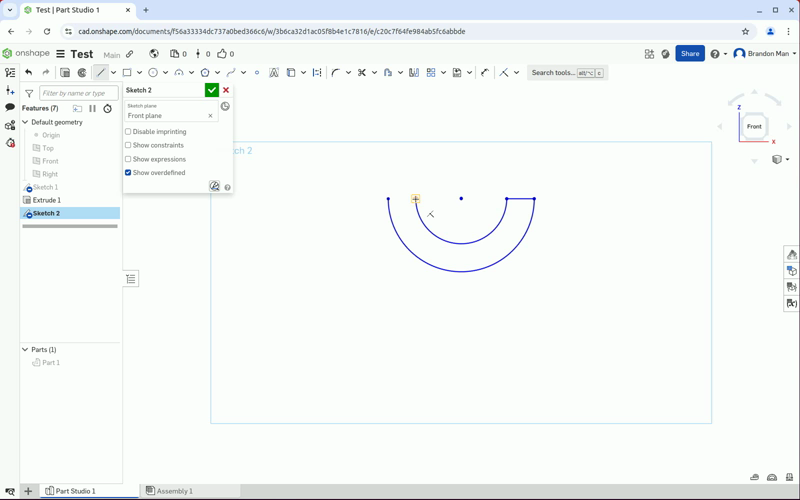
click(415, 198)
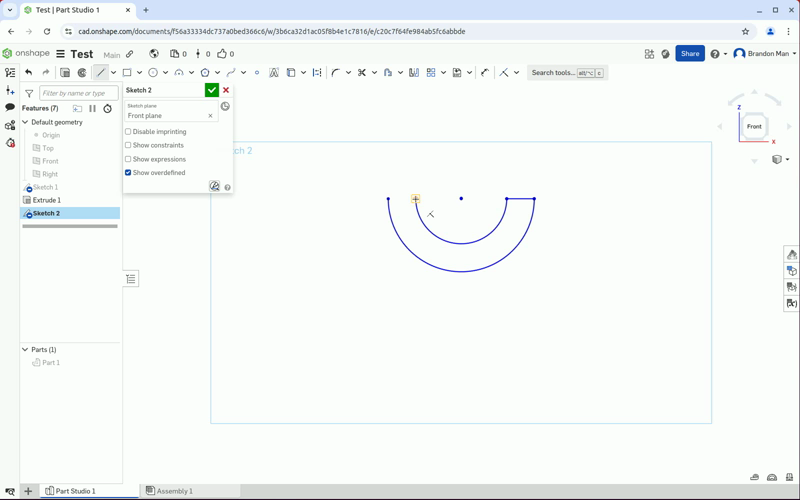
mouse_move(445, 198)
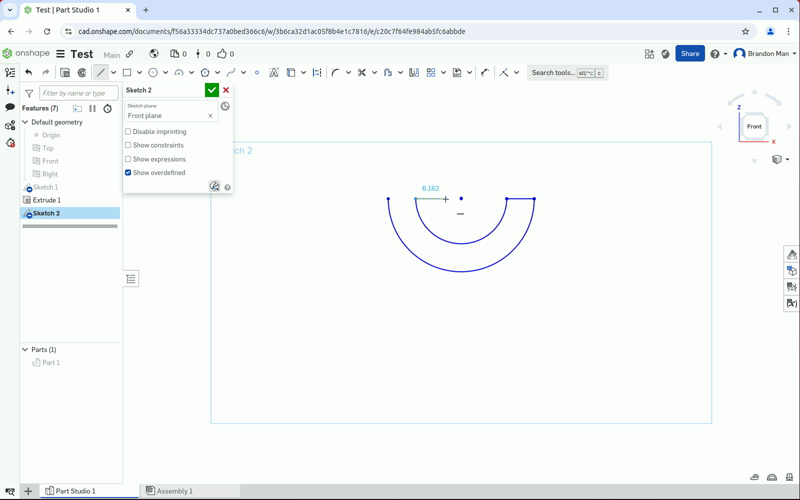
key_down(shift)
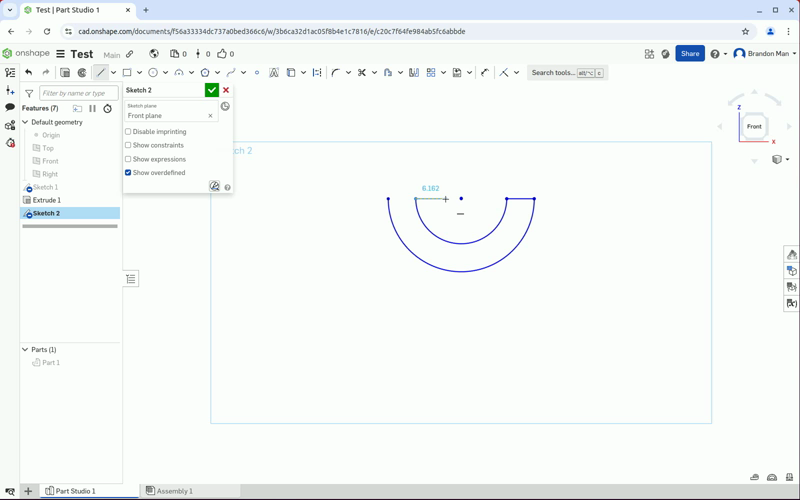
mouse_move(388, 198)
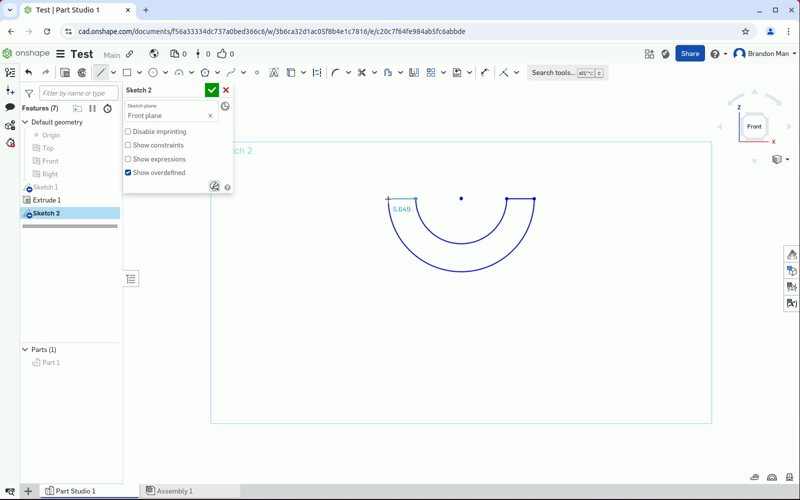
key_up(shift)
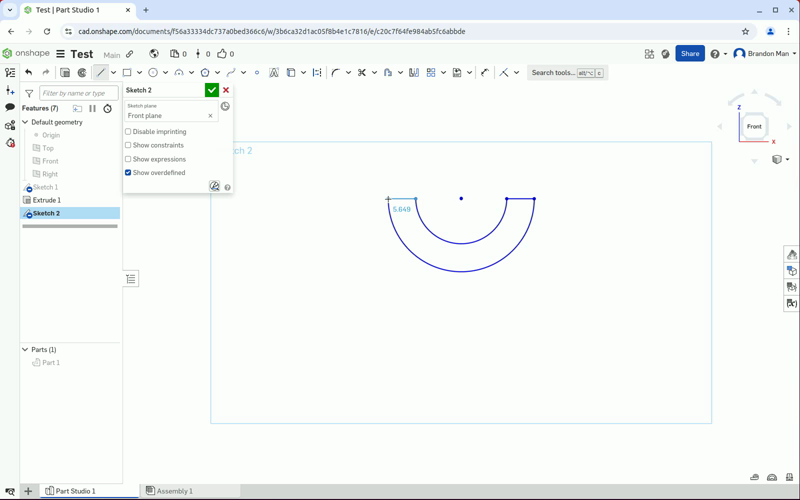
click(388, 198)
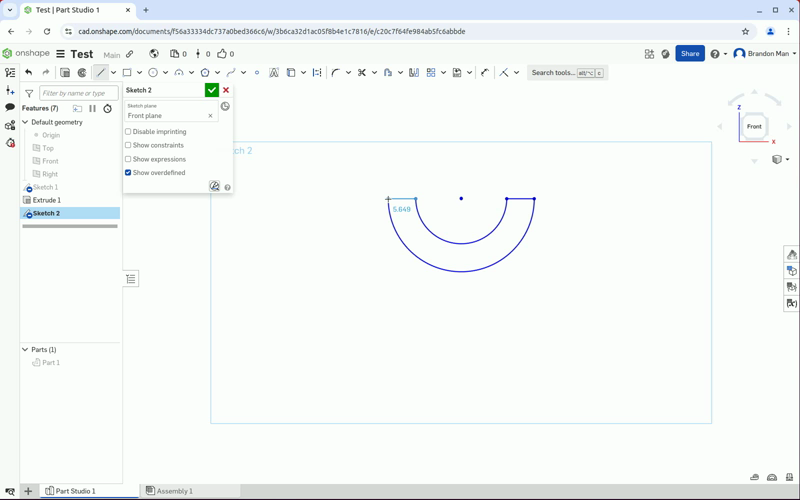
key(esc)
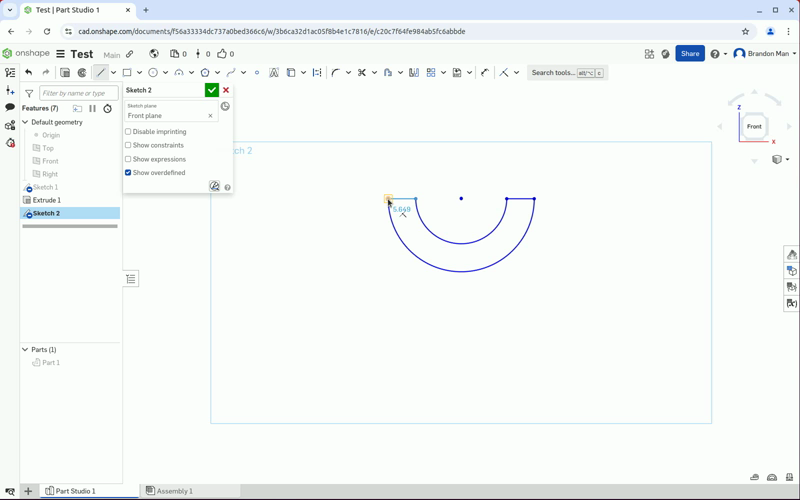
mouse_move(432, 249)
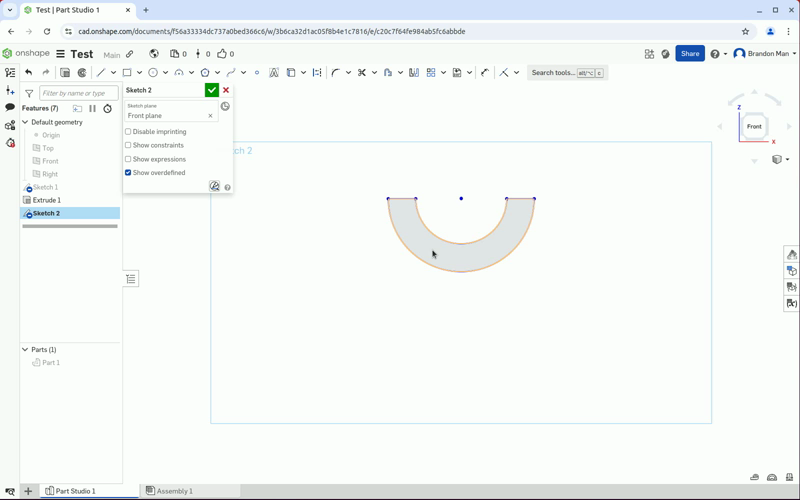
scroll(6)
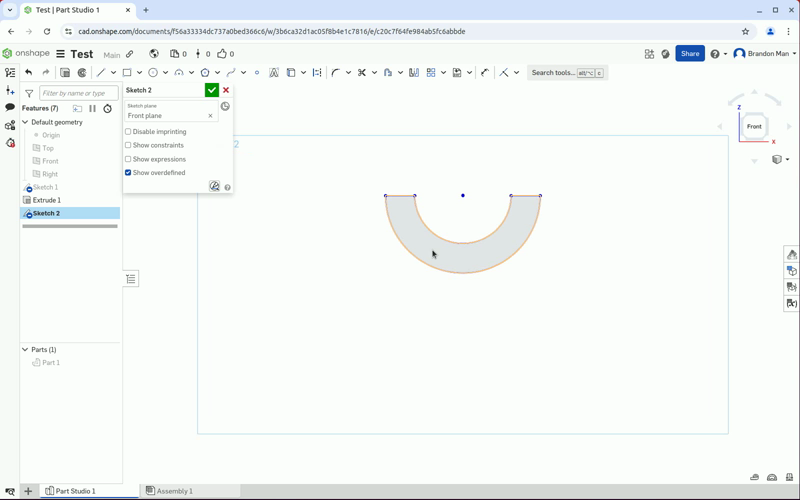
scroll(6)
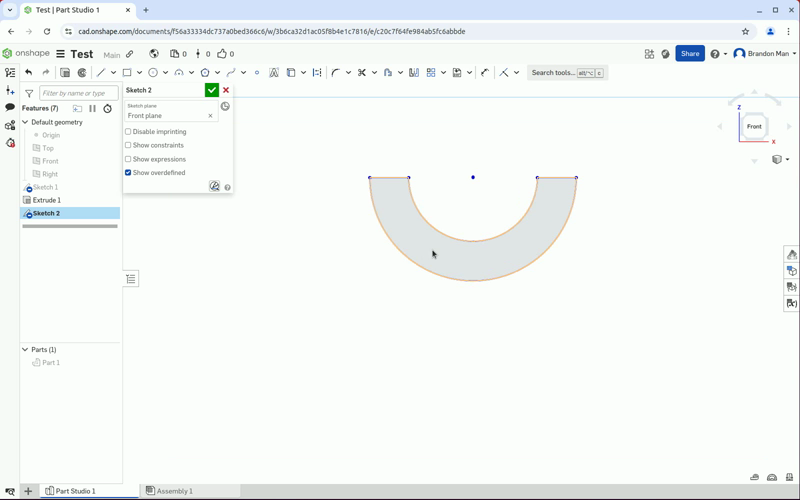
scroll(6)
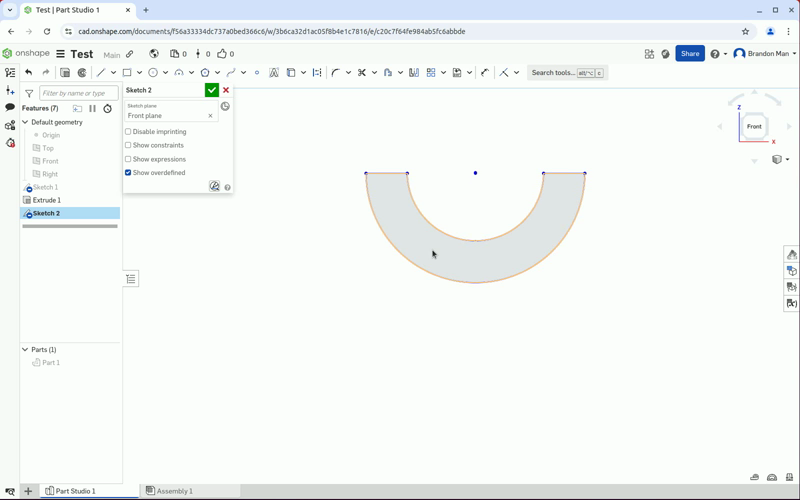
scroll(6)
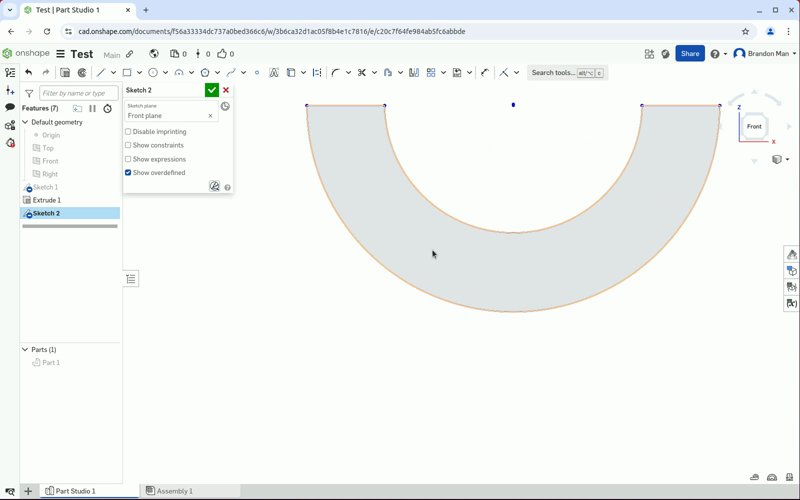
scroll(6)
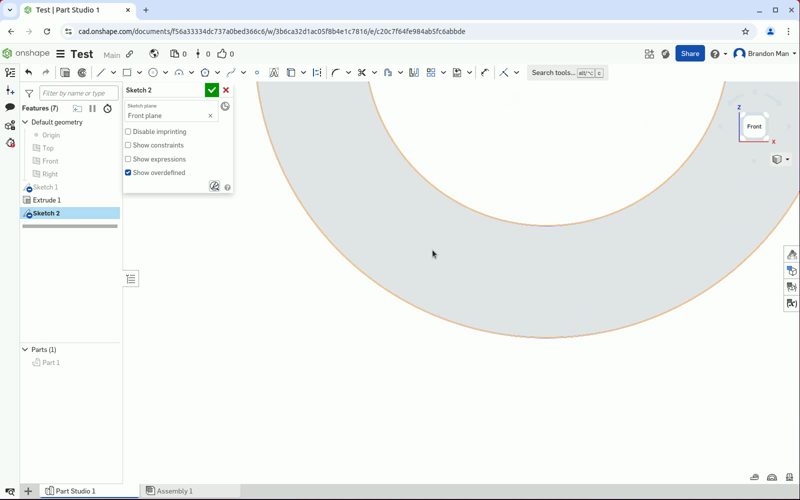
scroll(6)
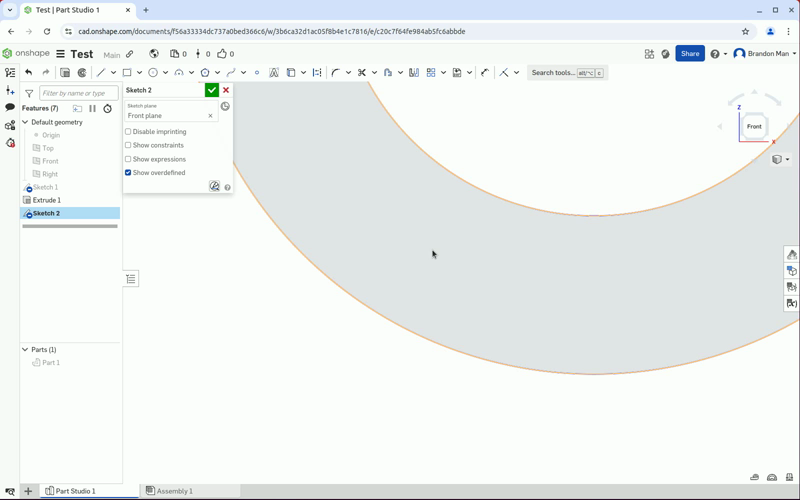
scroll(6)
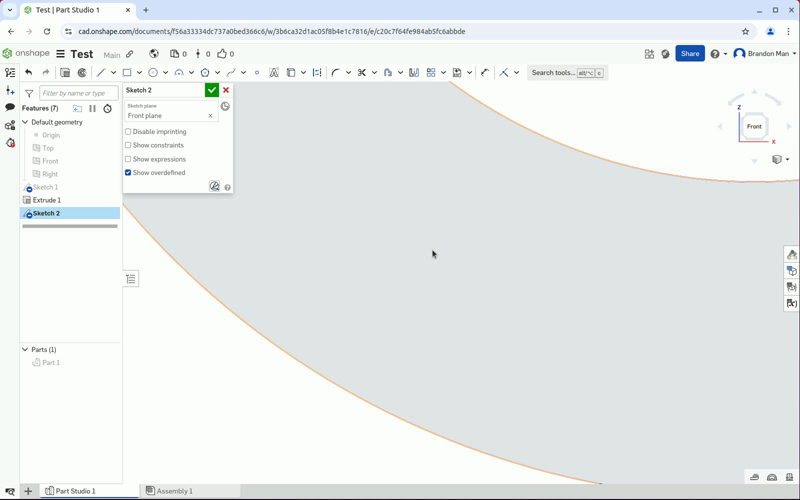
click(432, 249)
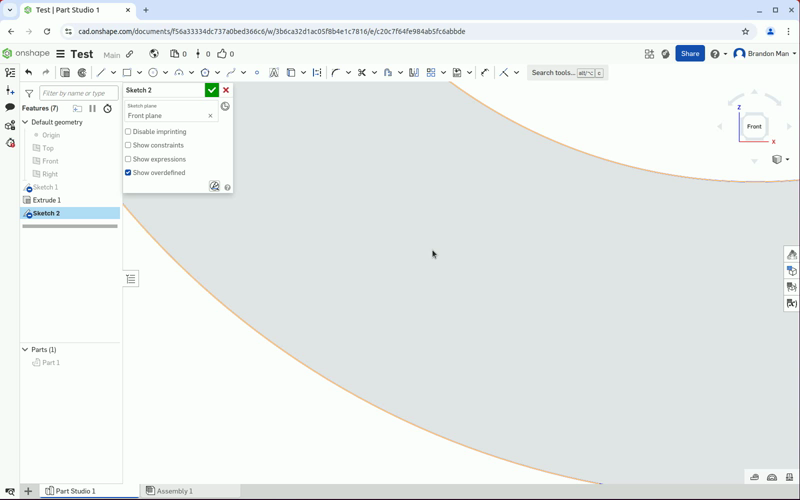
scroll(-6)
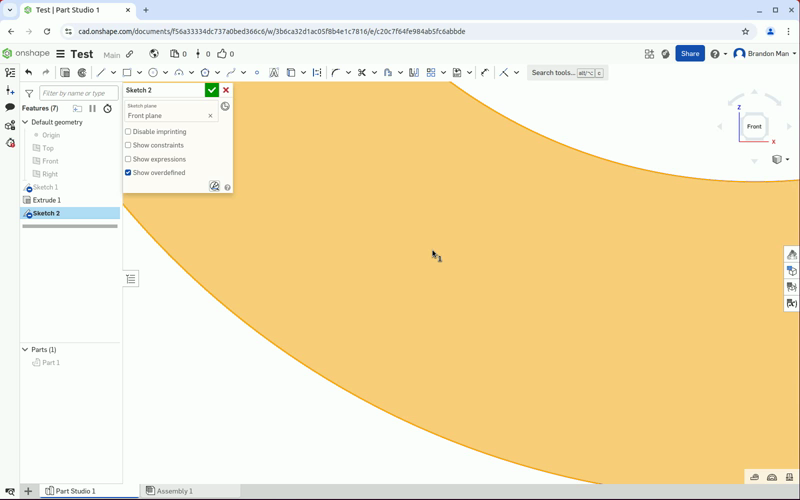
scroll(-6)
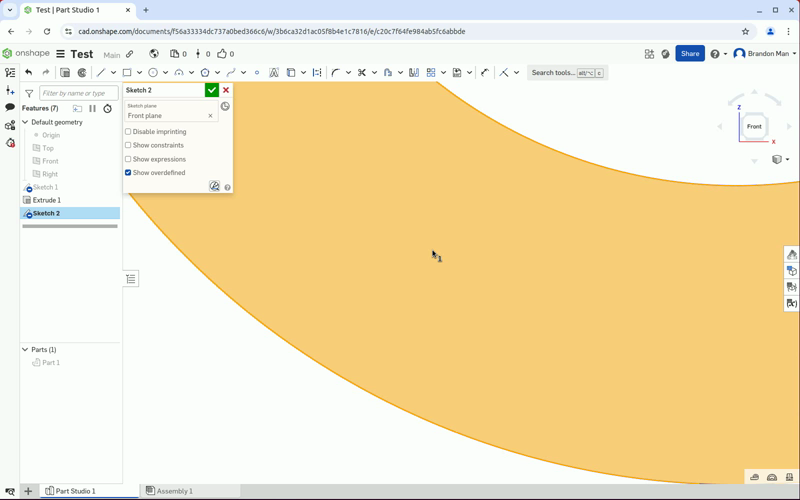
scroll(-6)
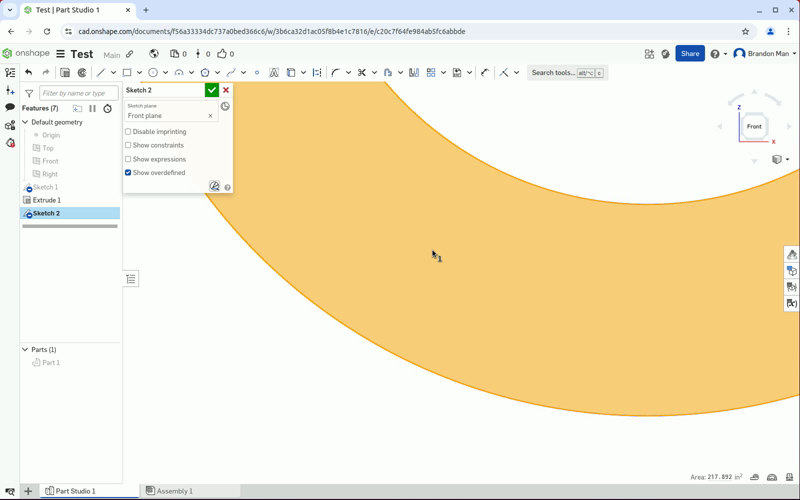
scroll(-6)
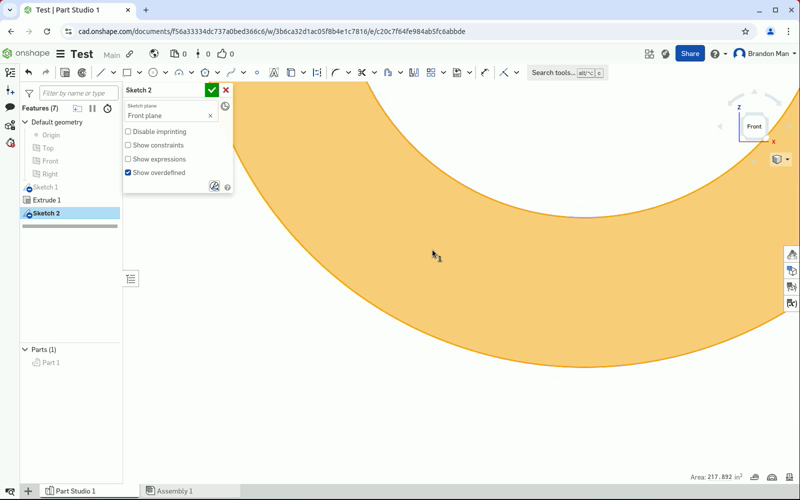
scroll(-6)
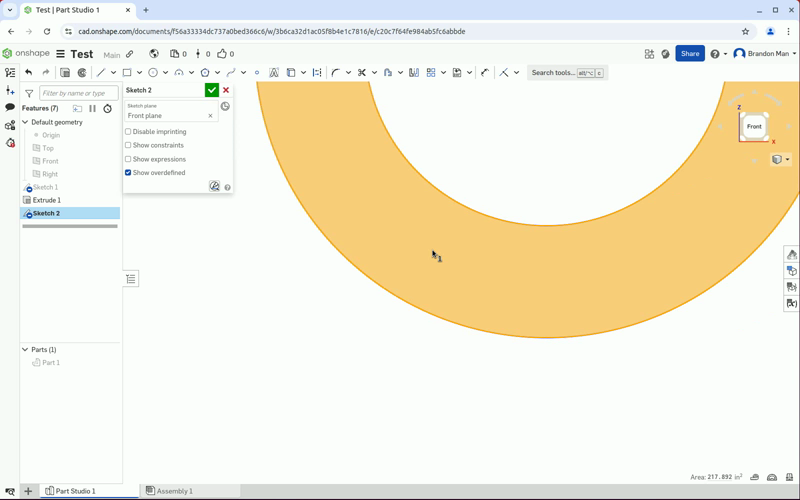
scroll(-6)
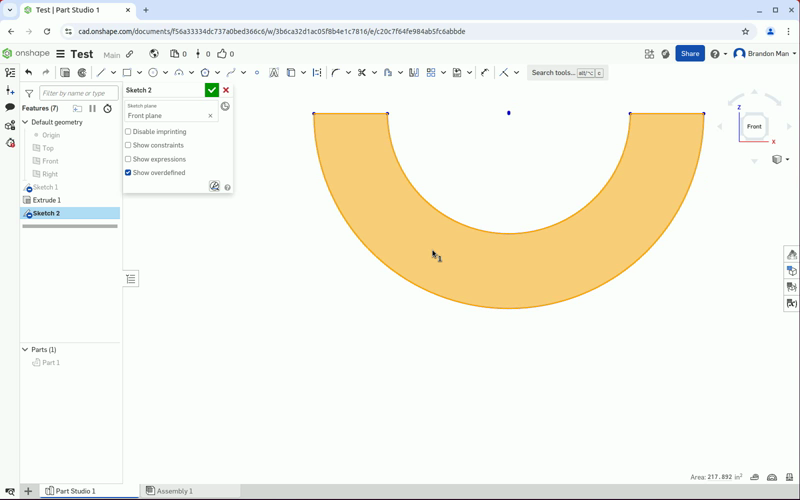
scroll(-6)
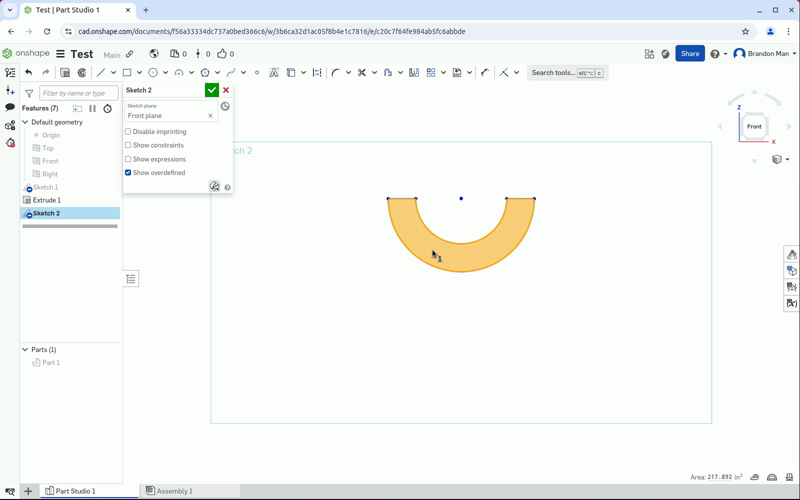
mouse_move(73, 352)
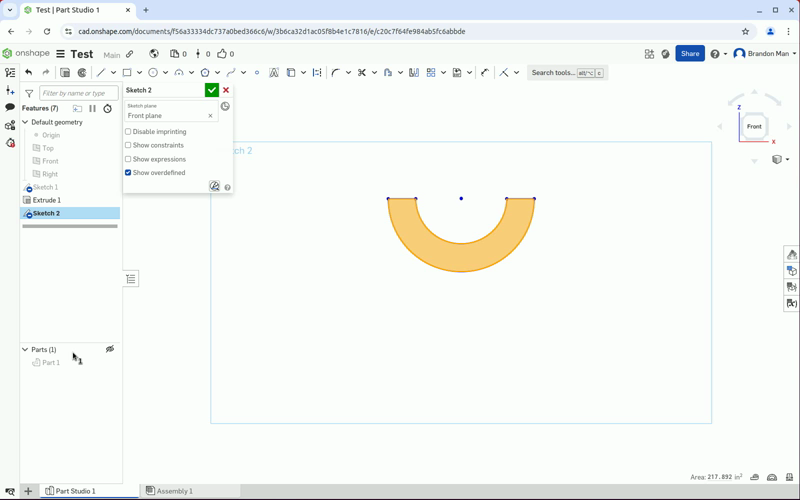
key(shift+y)
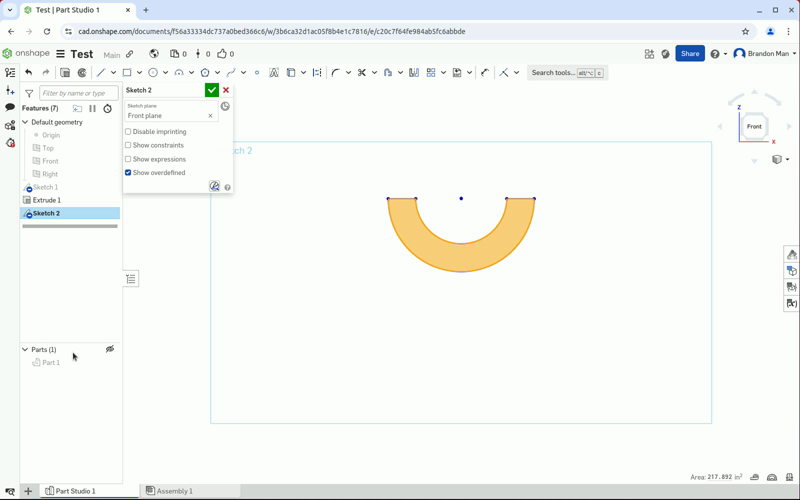
key(shift+e)
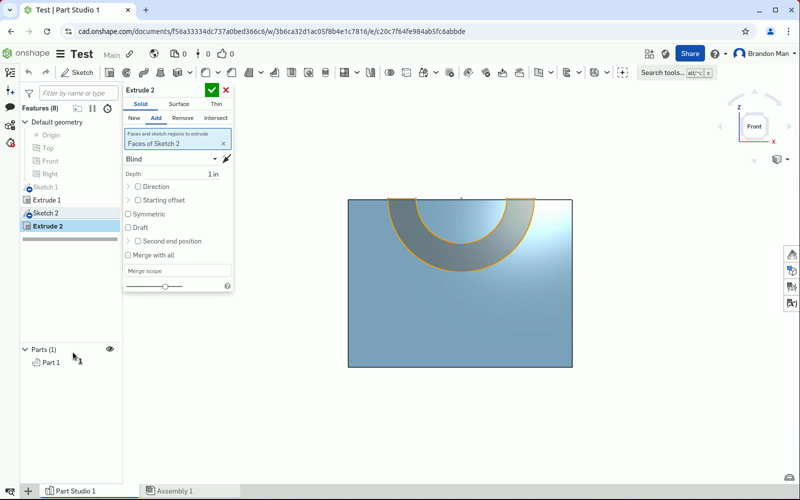
mouse_move(143, 106)
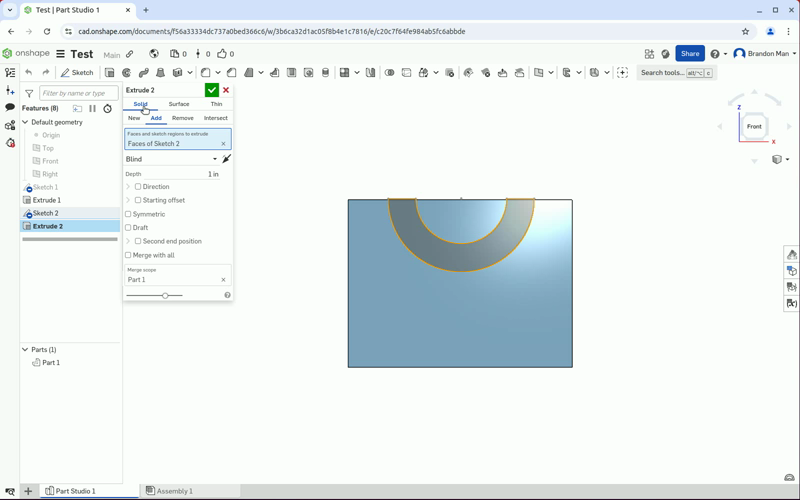
click(143, 106)
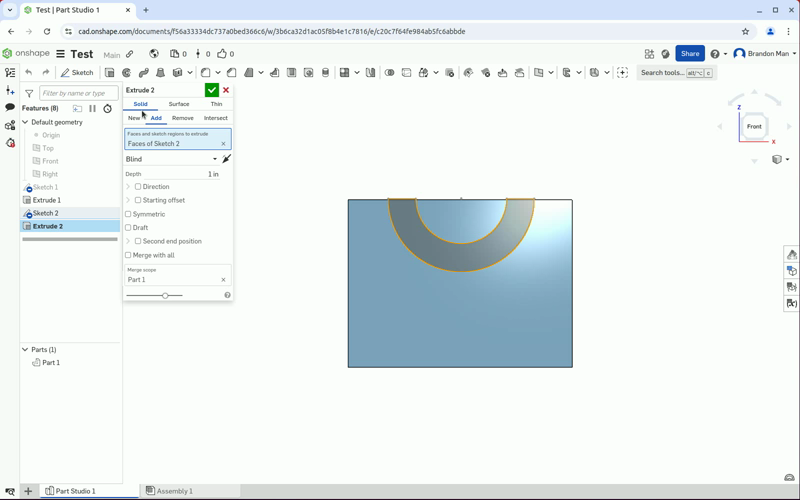
mouse_move(137, 120)
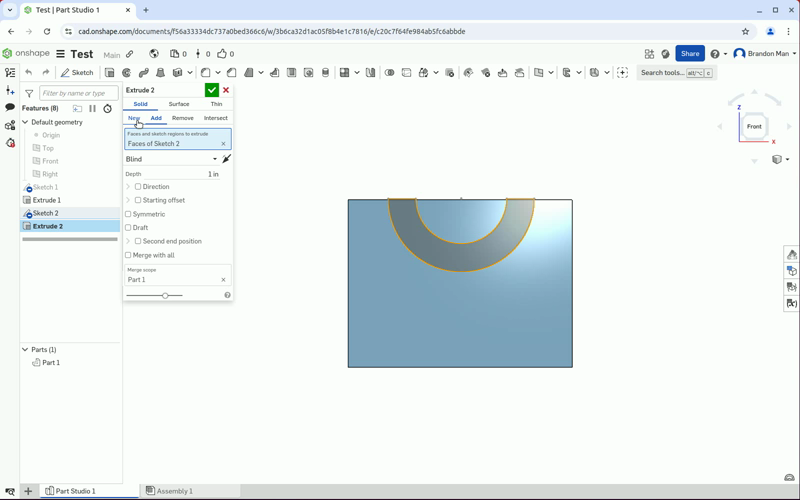
click(137, 120)
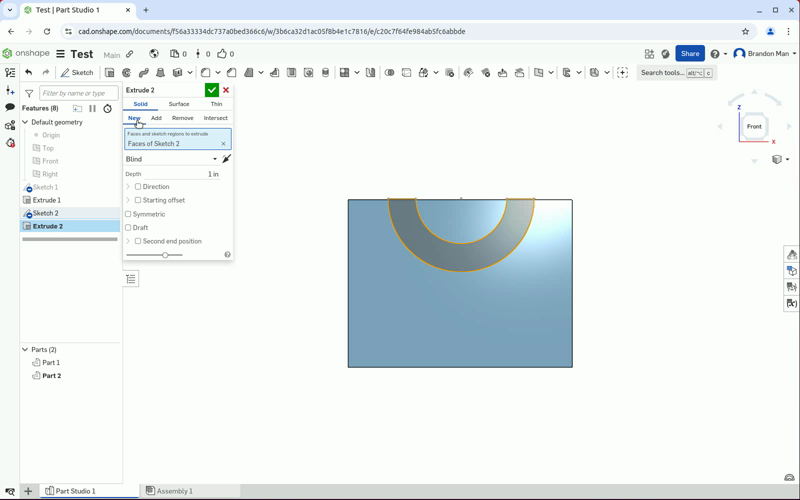
key(tab, 4)
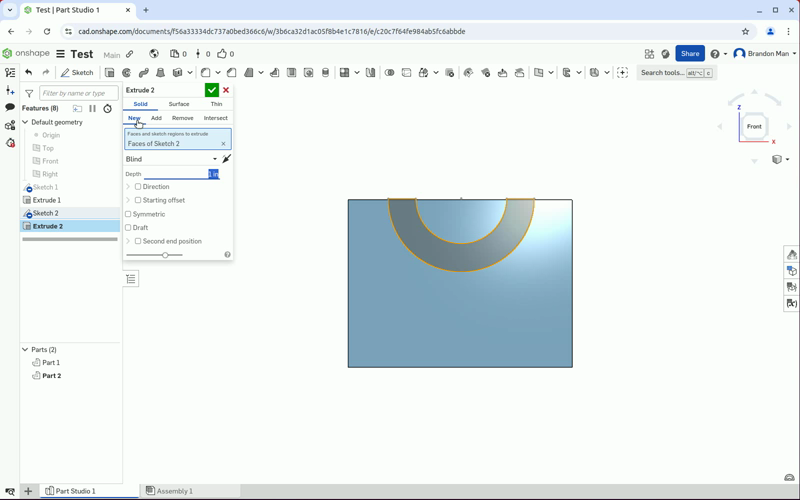
text(46.216)
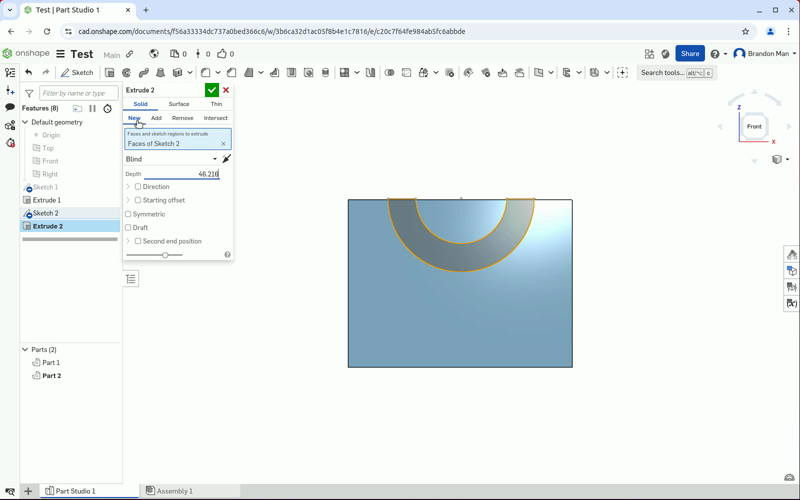
key(tab, 3)
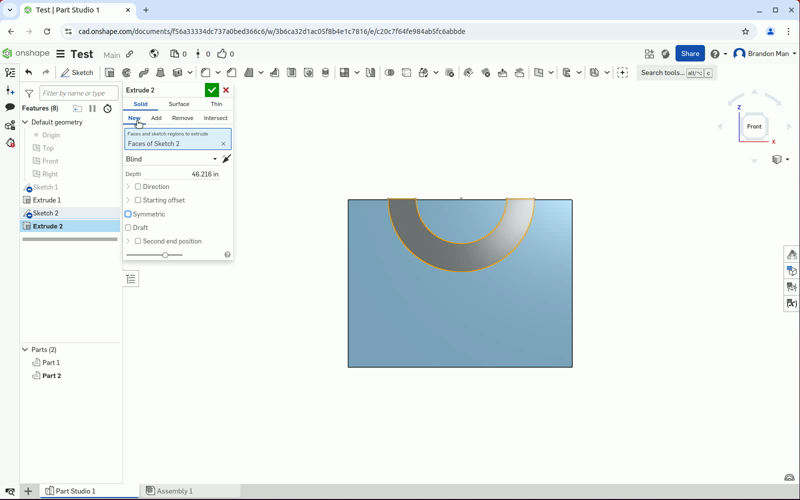
key(space)
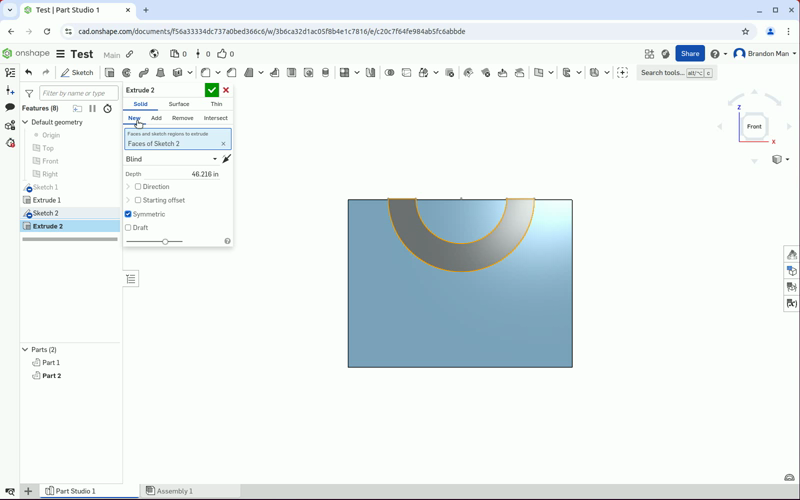
key(enter)
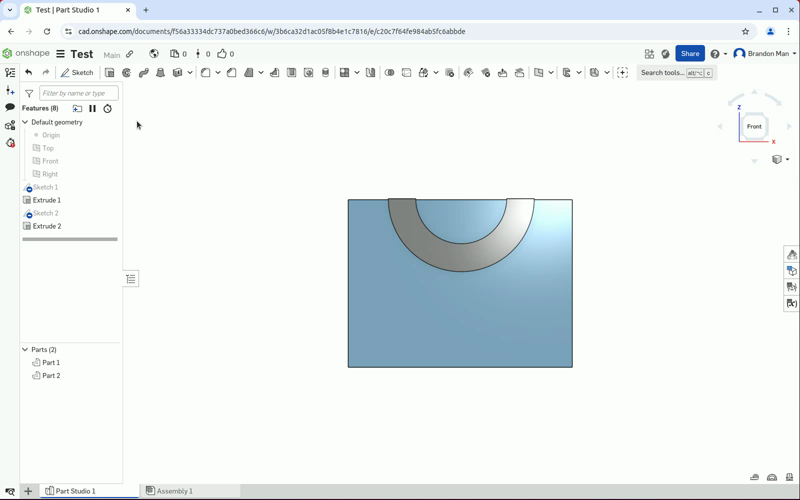
key(shift+h)
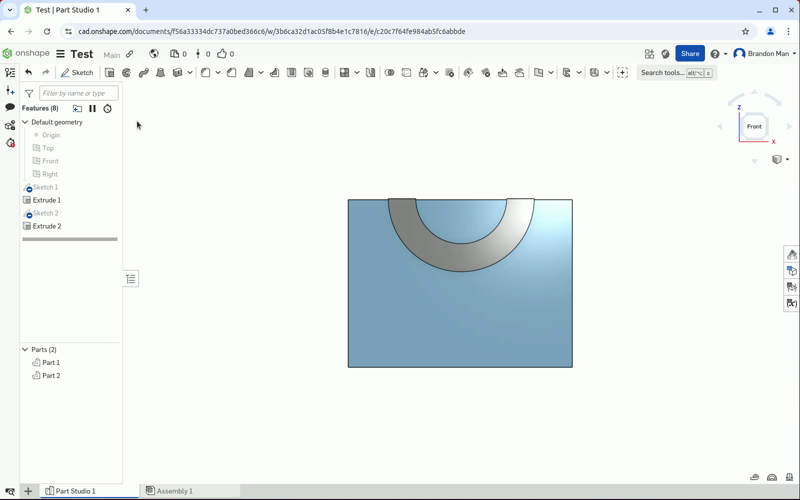
key(shift+h)
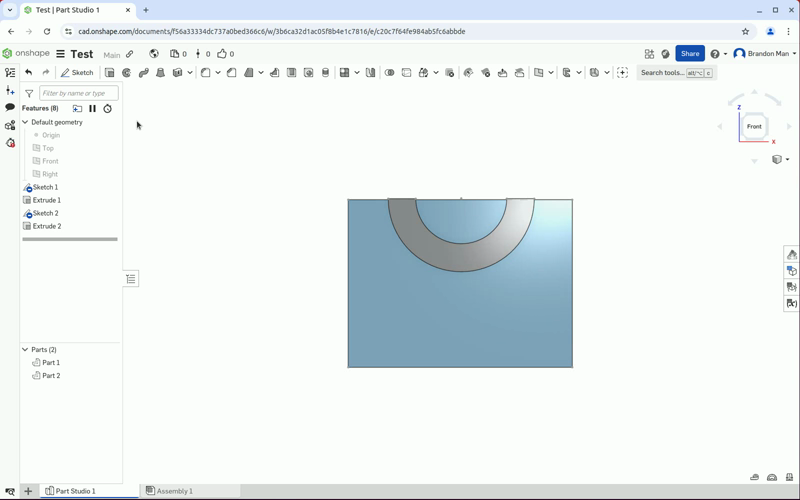
key(shift+7)
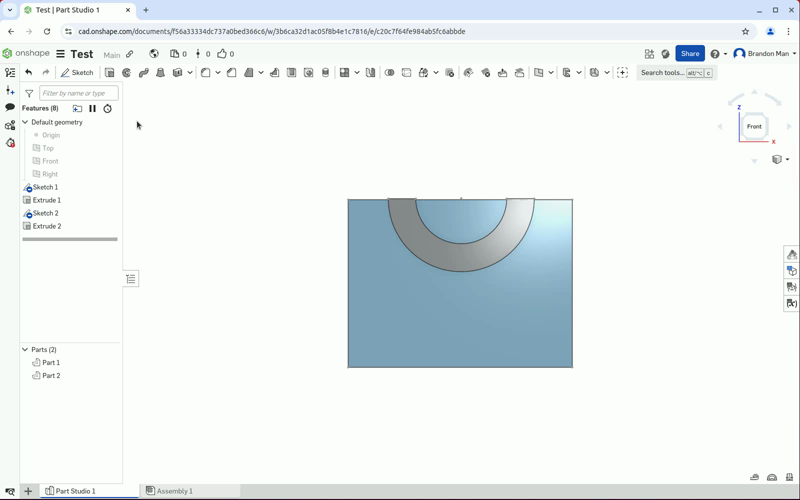
key(left, 2)
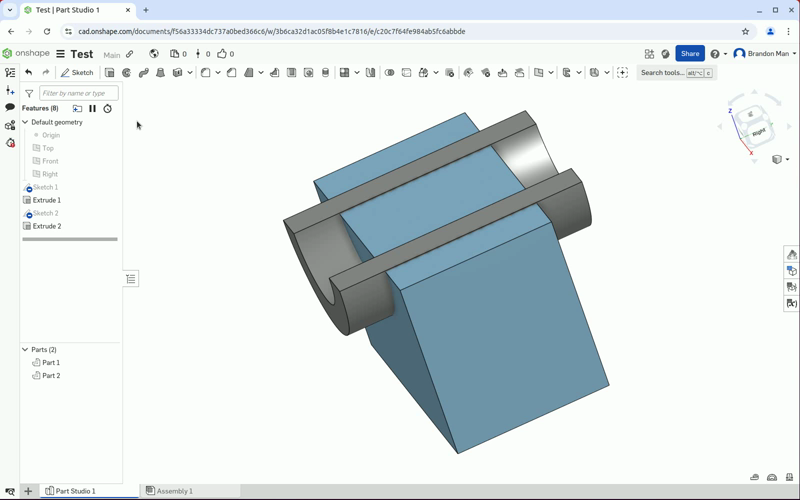
key(down, 2)
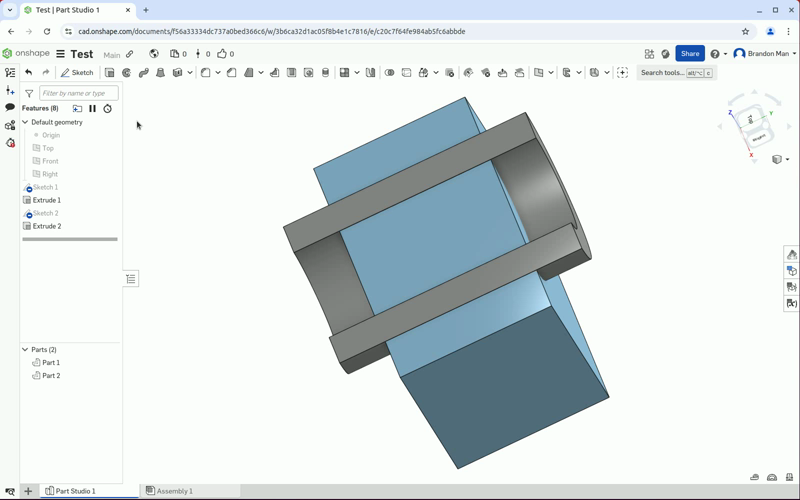
key(up, 2)
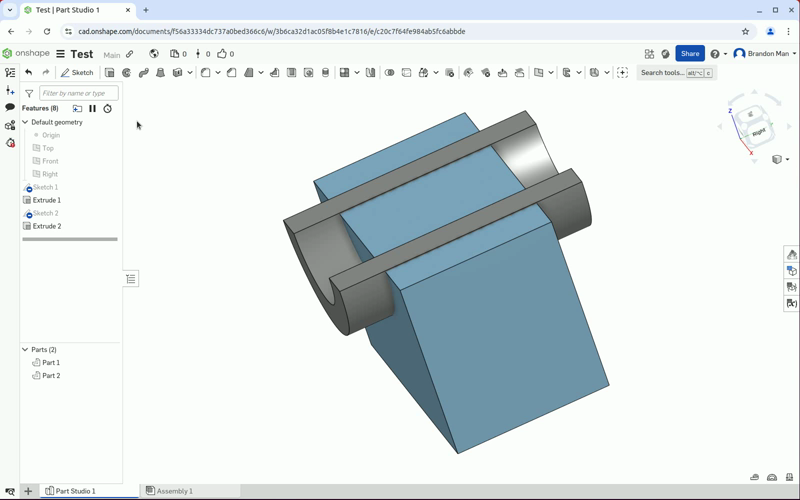
key(right, 2)
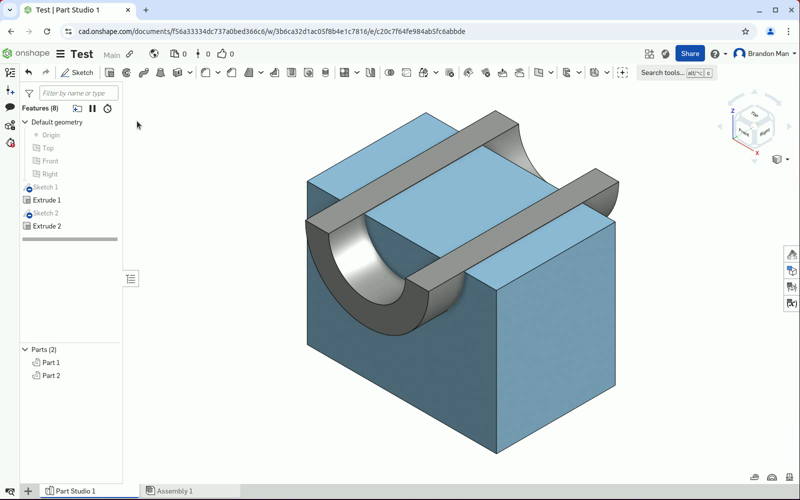
mouse_move(73, 189)
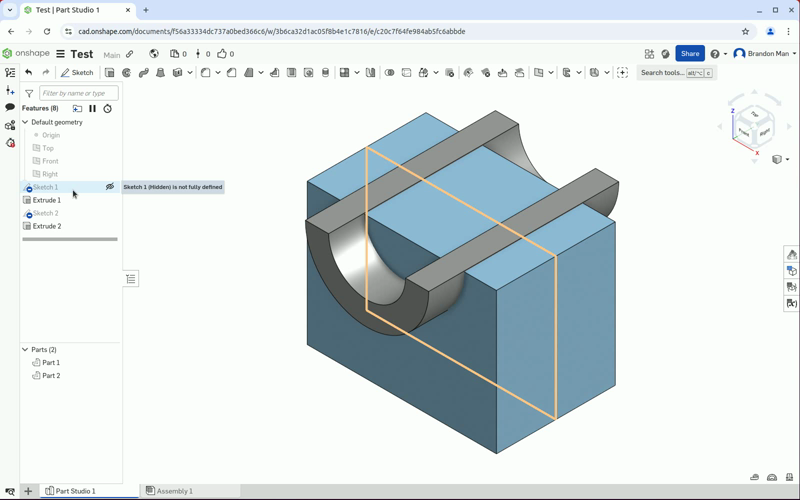
click(73, 189)